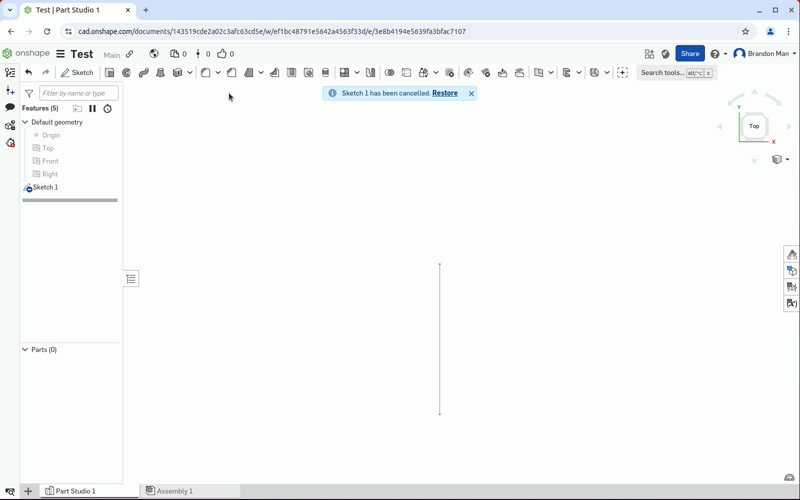
key(shift+h)
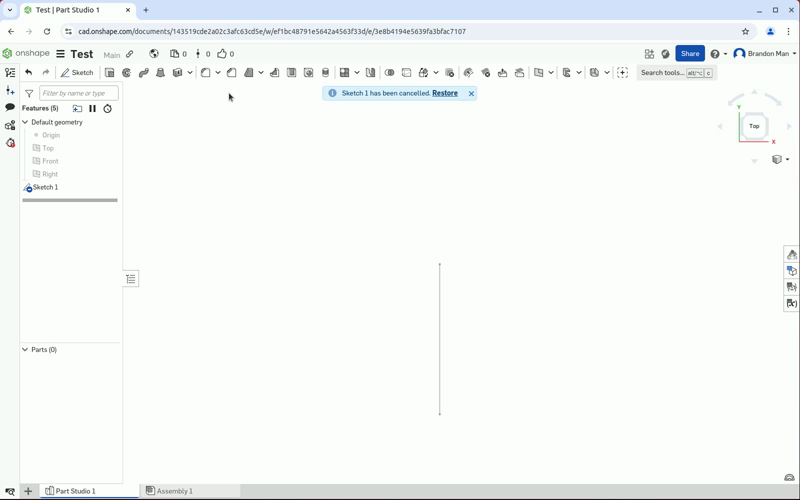
key(shift+s)
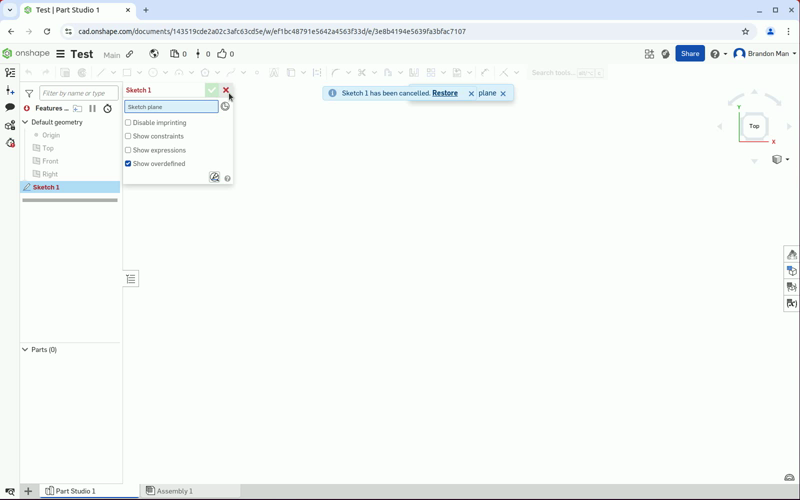
mouse_move(73, 150)
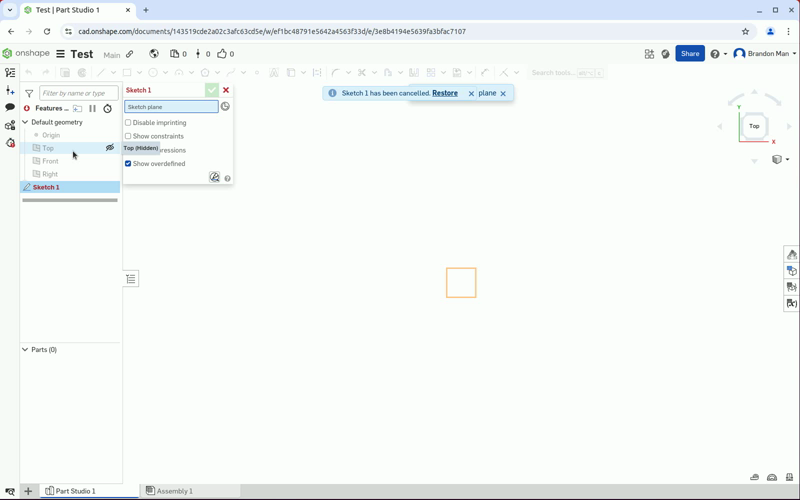
click(73, 150)
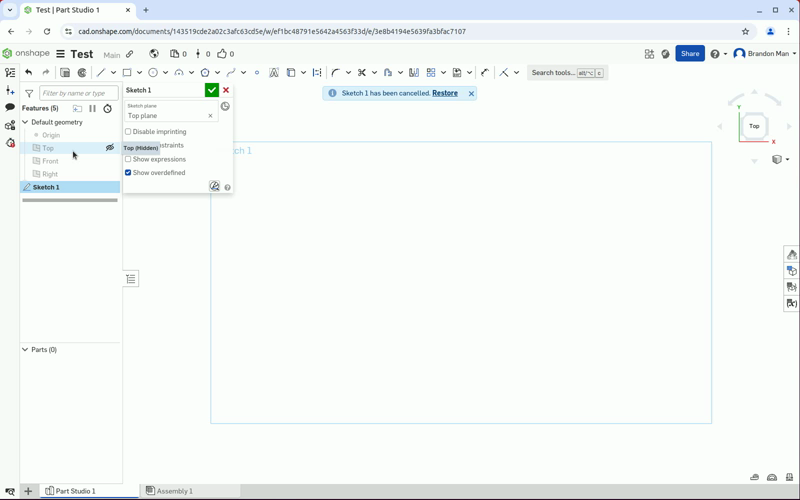
mouse_move(73, 352)
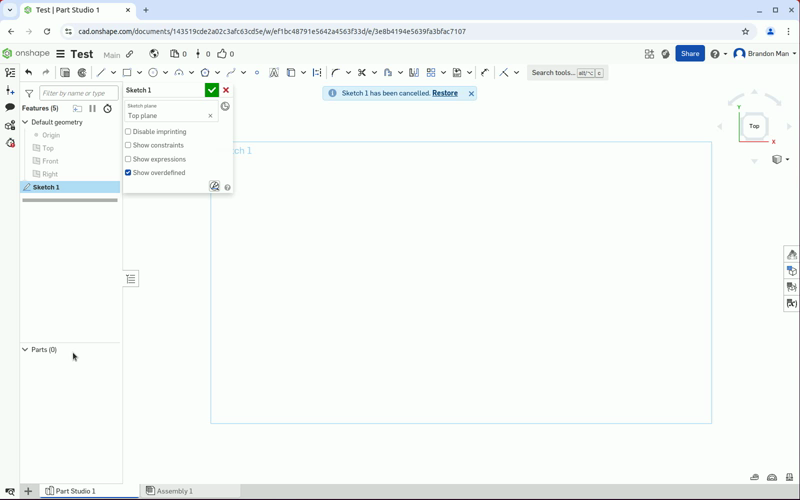
key(y)
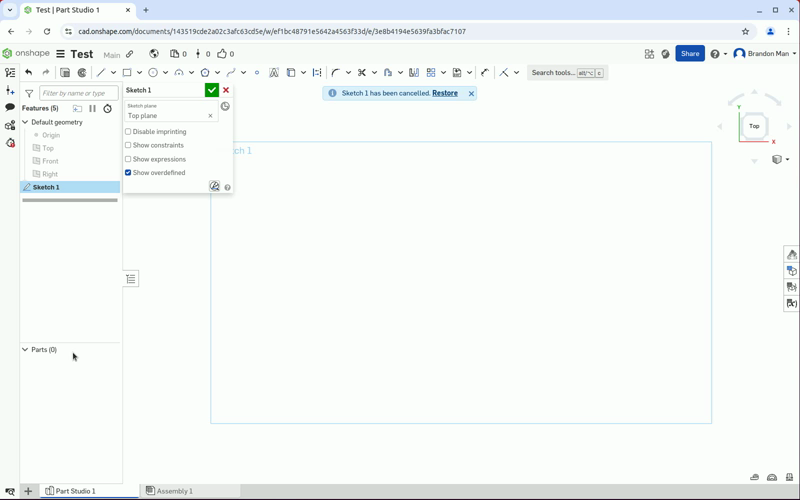
key(l)
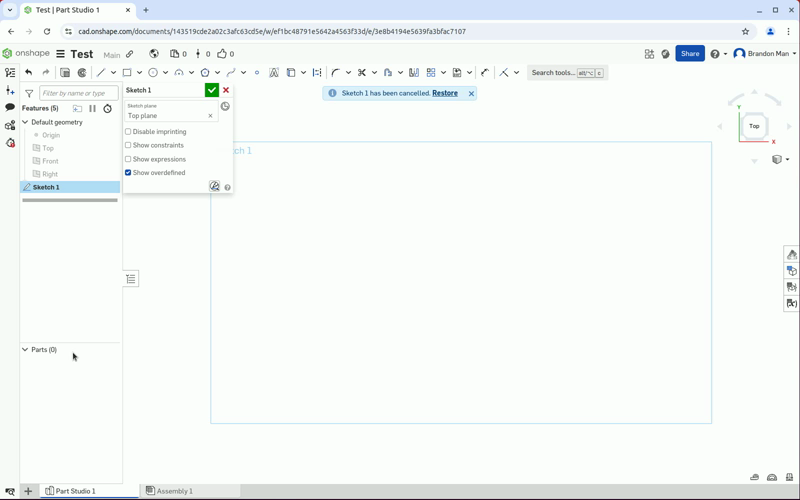
key_down(shift)
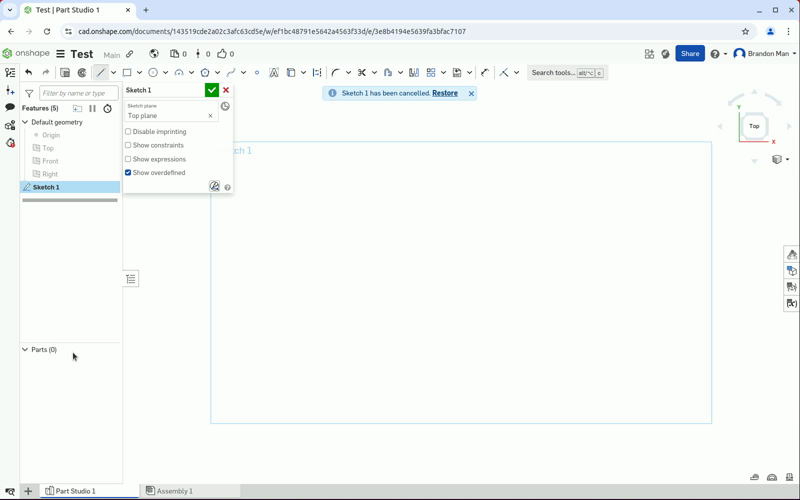
mouse_move(348, 282)
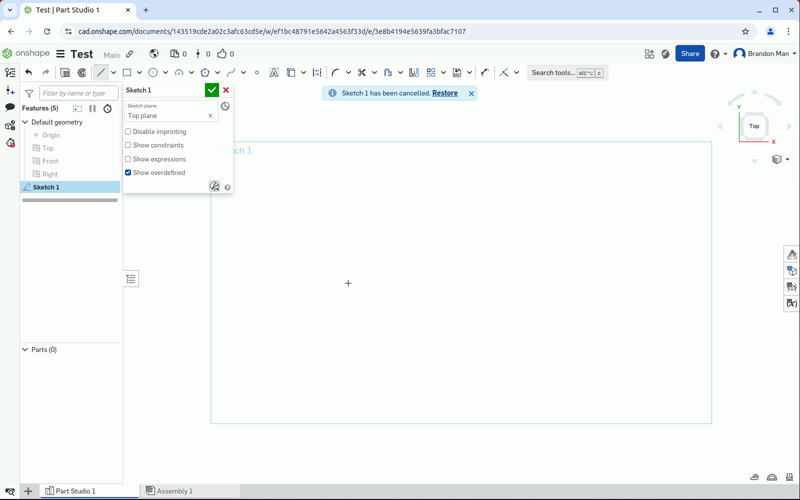
click(348, 282)
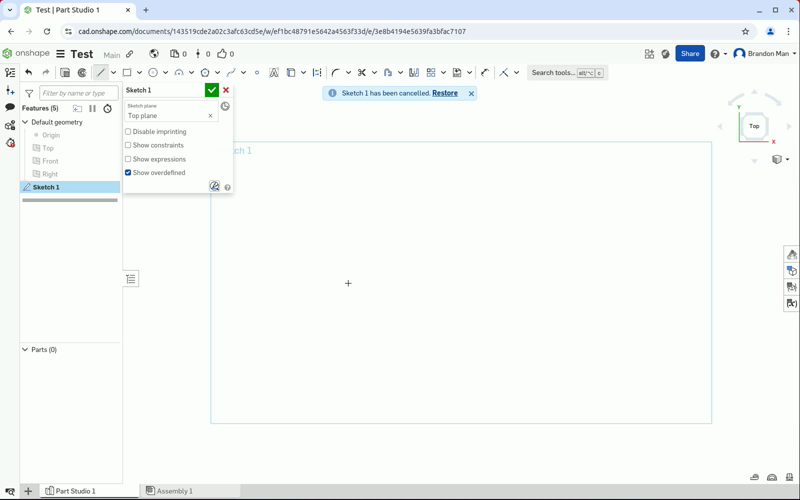
key_up(shift)
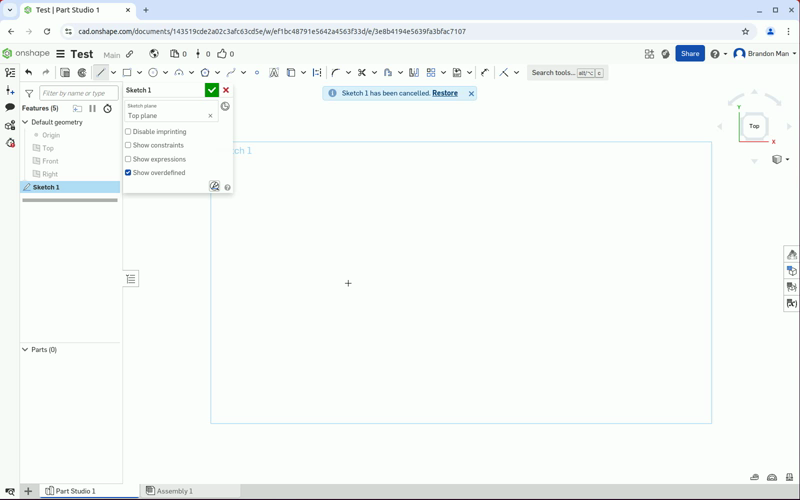
key_down(shift)
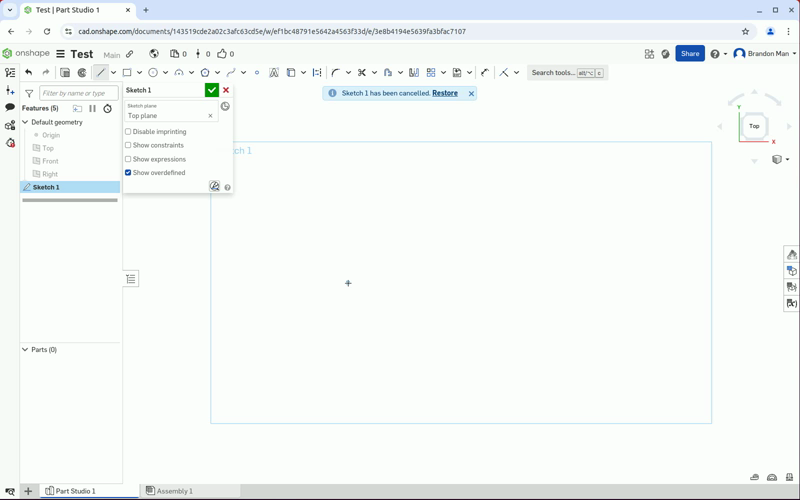
mouse_move(460, 282)
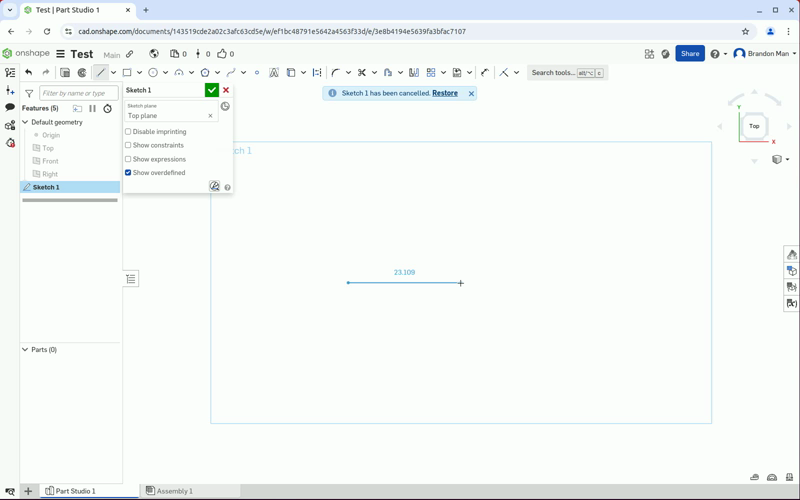
click(460, 282)
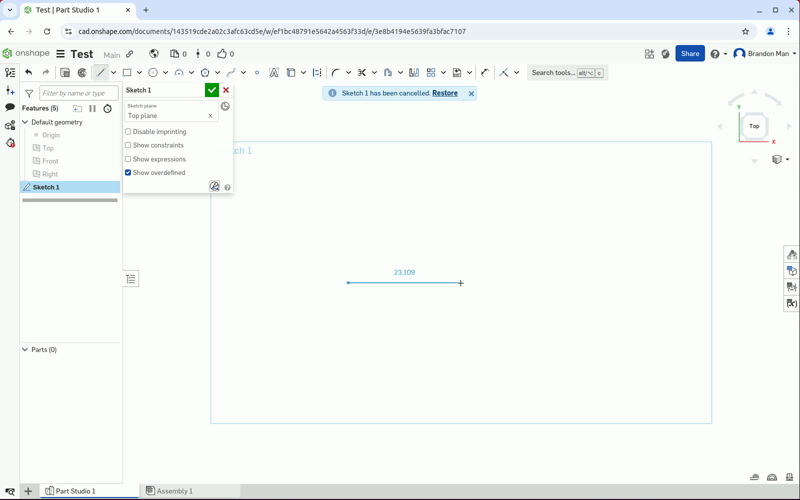
key_up(shift)
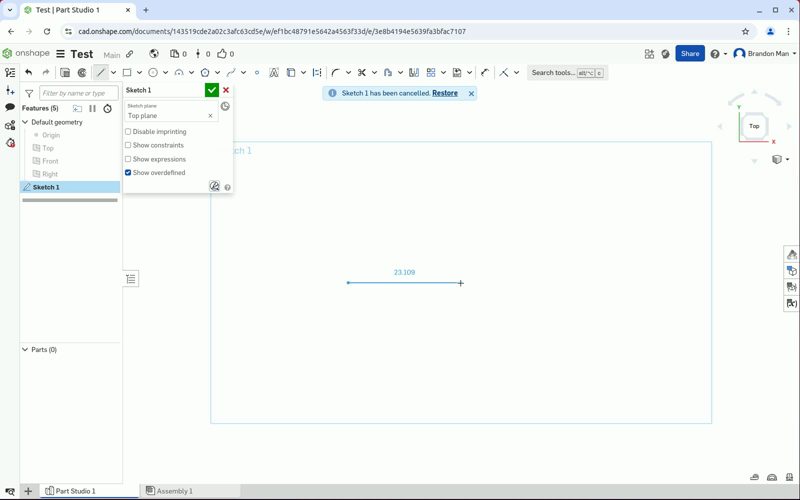
key_down(shift)
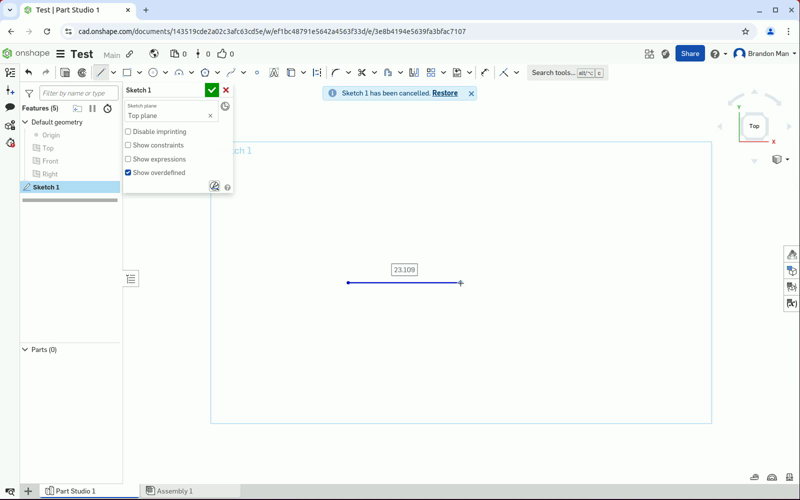
mouse_move(460, 170)
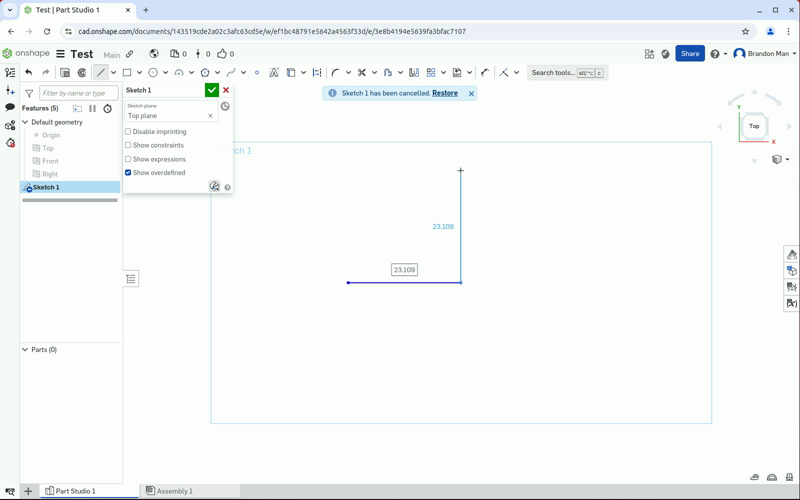
click(460, 170)
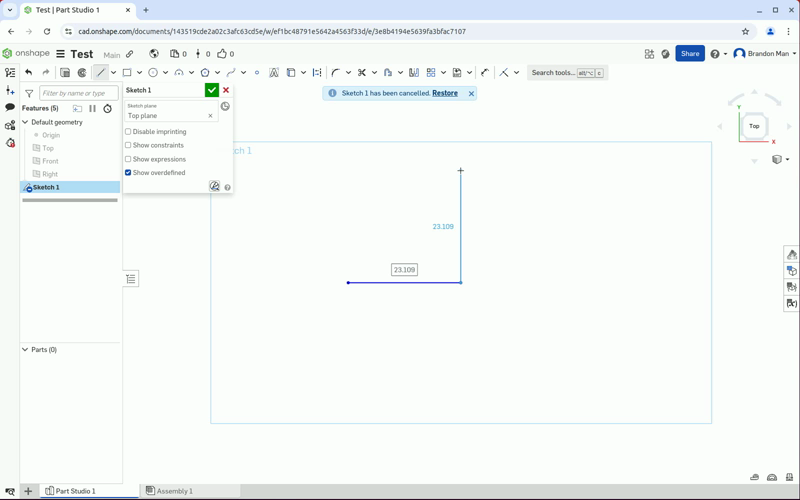
key_up(shift)
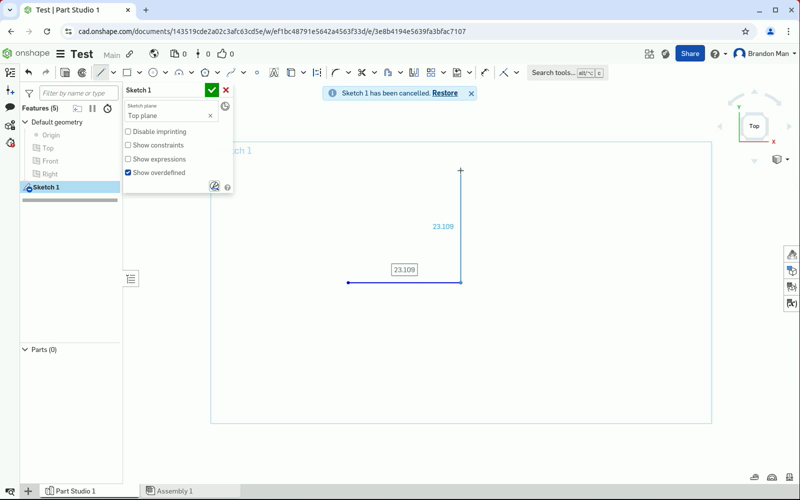
key_down(shift)
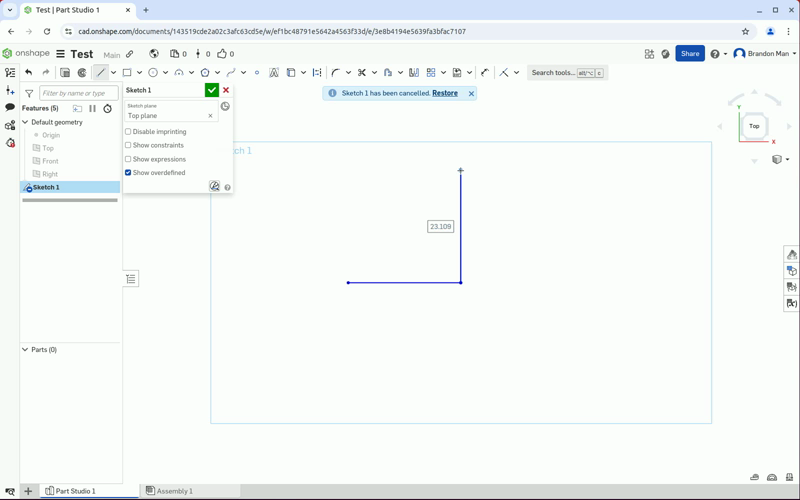
mouse_move(348, 170)
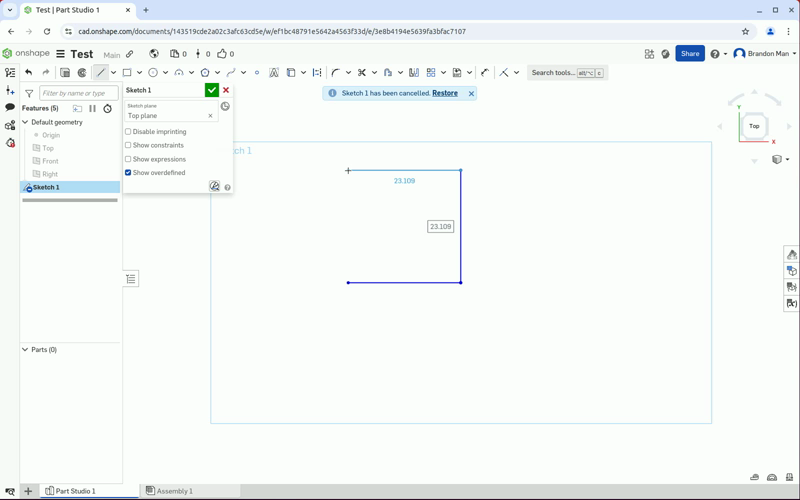
click(348, 170)
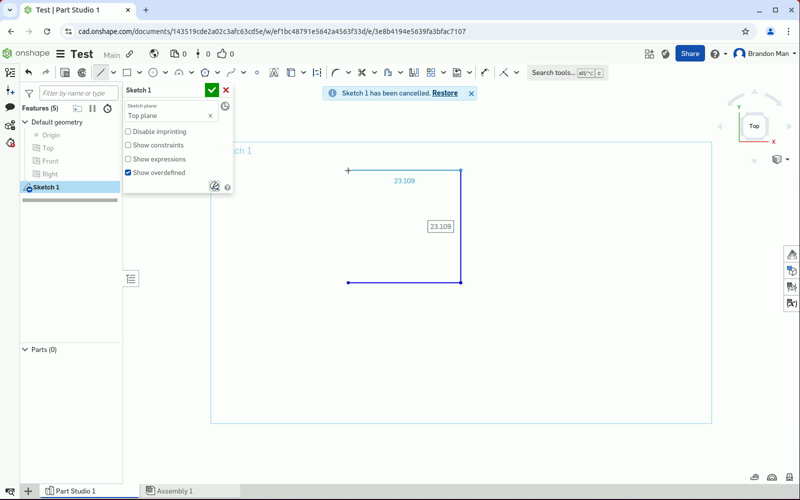
key_up(shift)
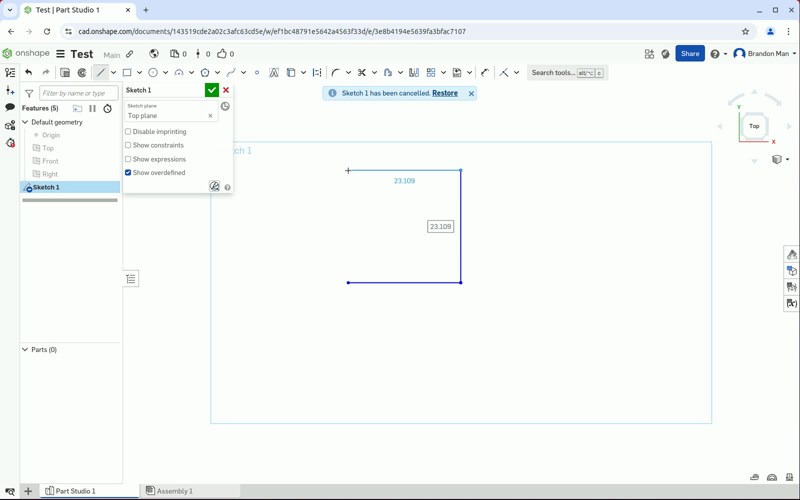
key_down(shift)
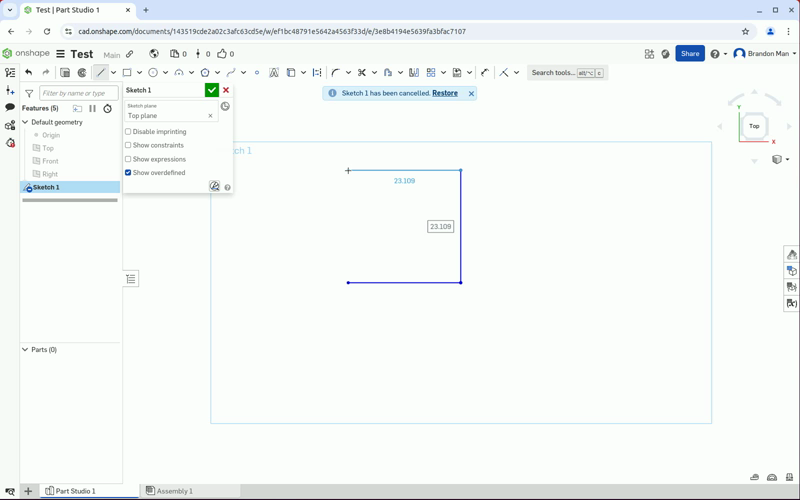
mouse_move(348, 282)
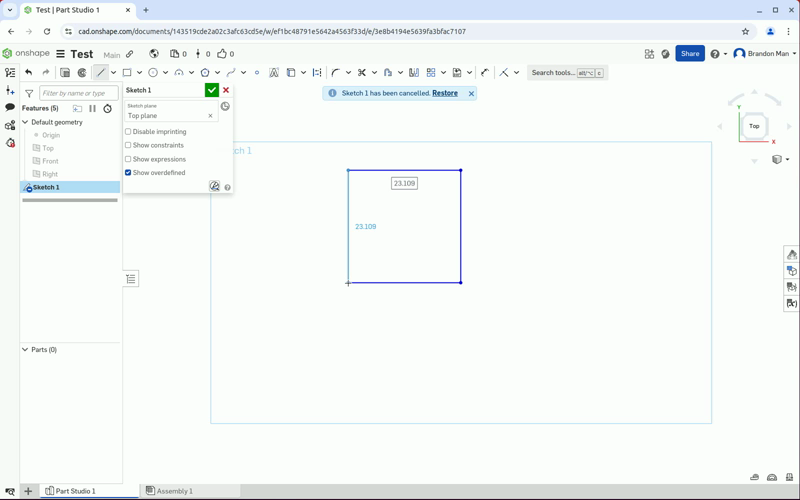
key_up(shift)
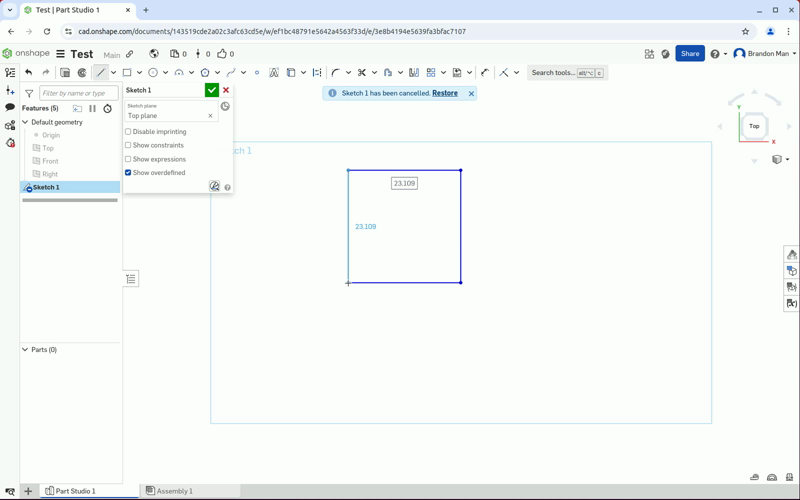
click(348, 282)
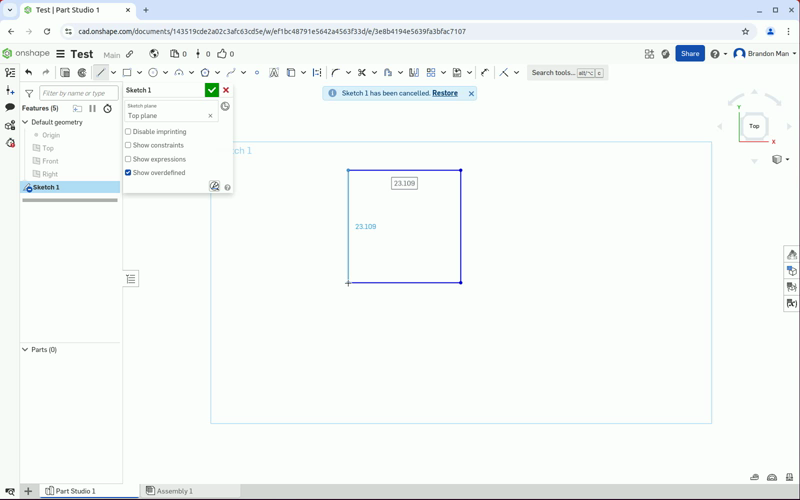
key(esc)
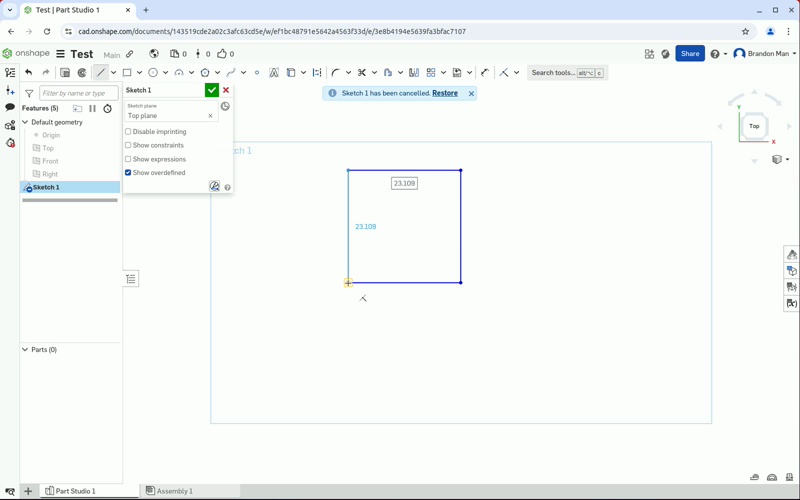
mouse_move(420, 241)
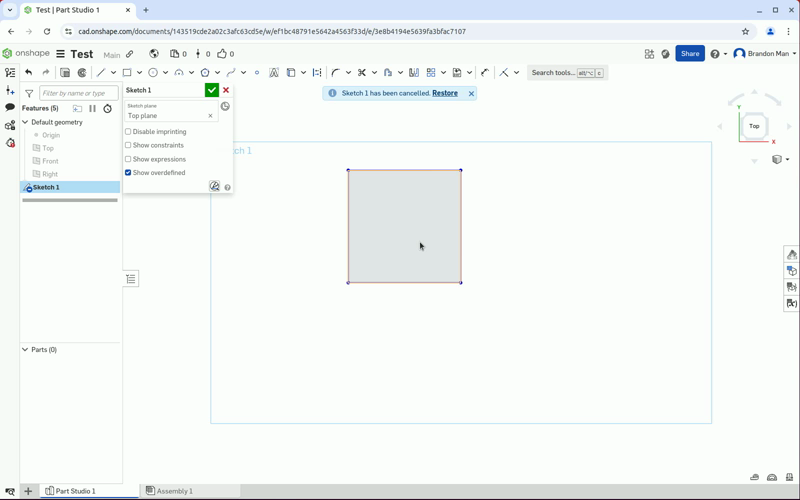
click(420, 241)
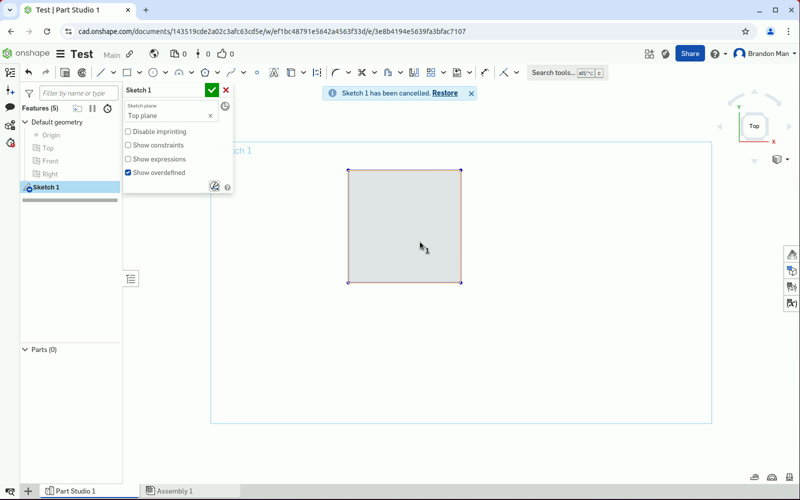
mouse_move(73, 352)
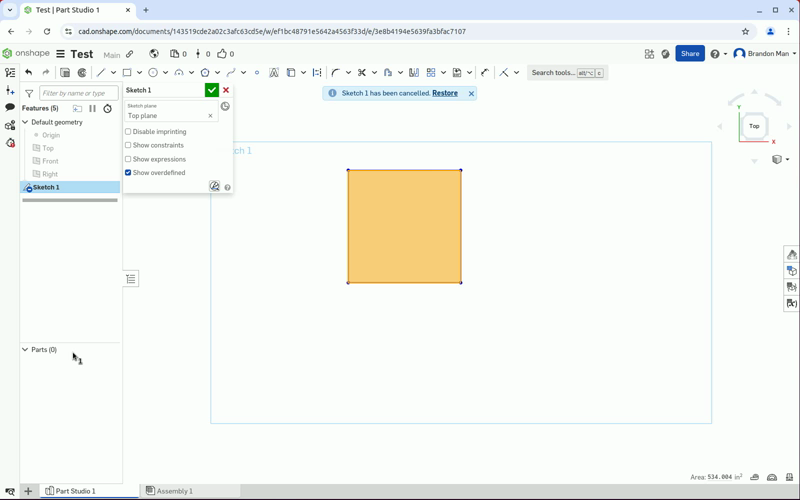
key(shift+y)
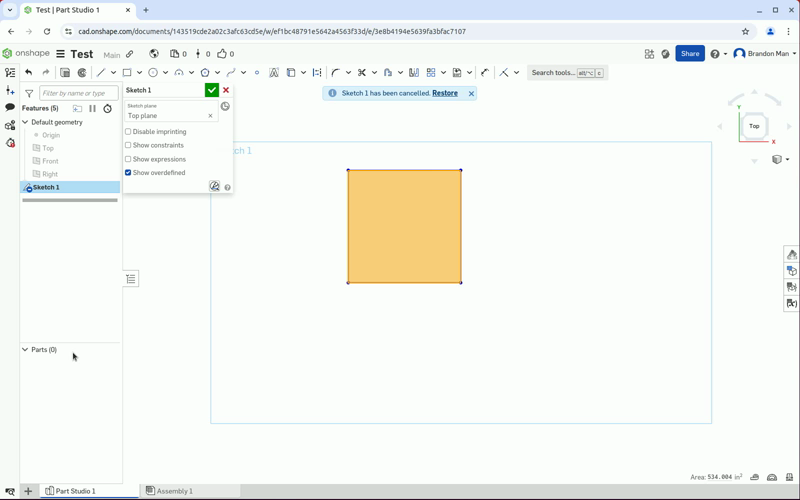
key(shift+e)
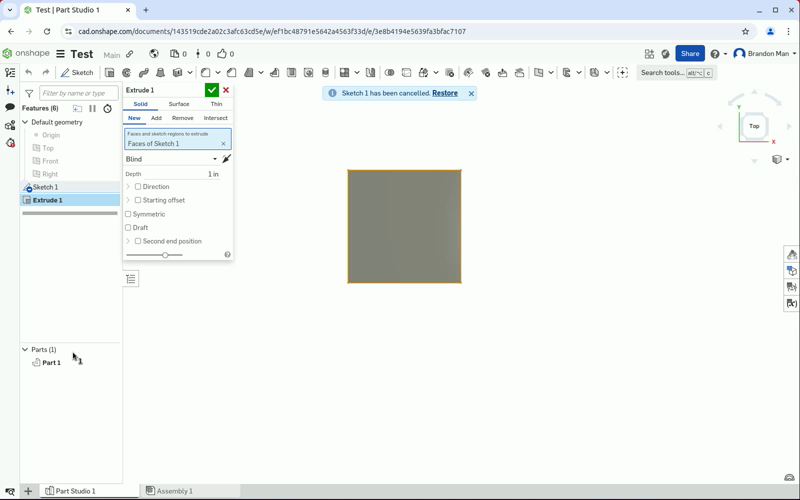
mouse_move(143, 106)
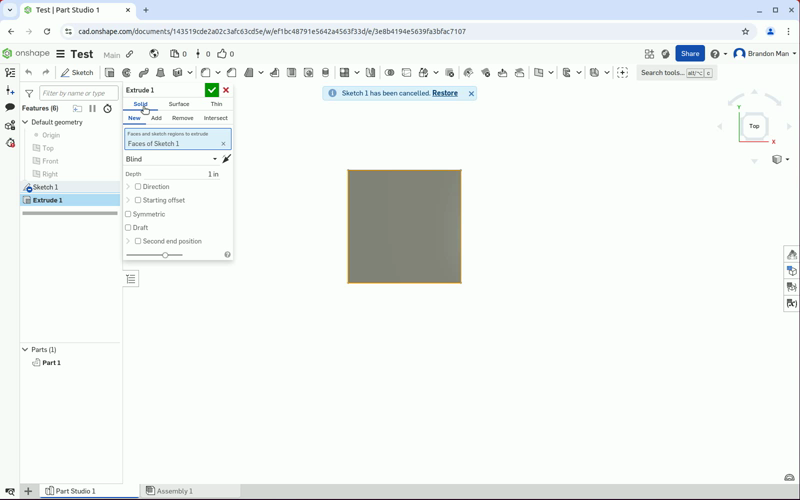
click(143, 106)
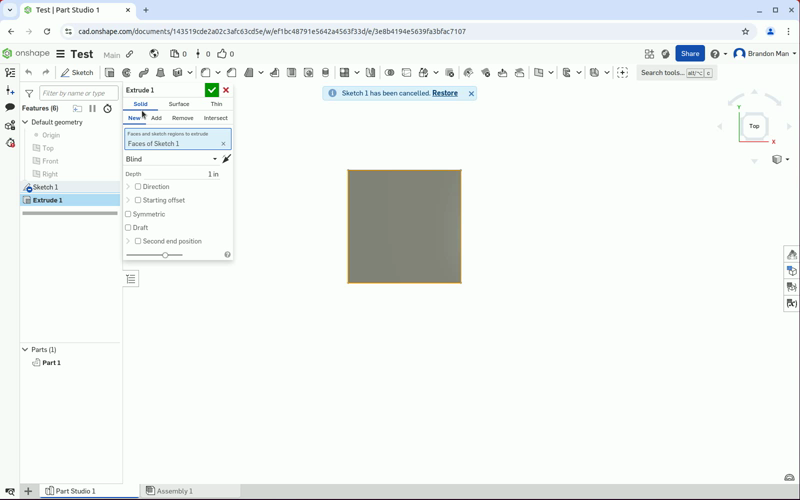
mouse_move(137, 120)
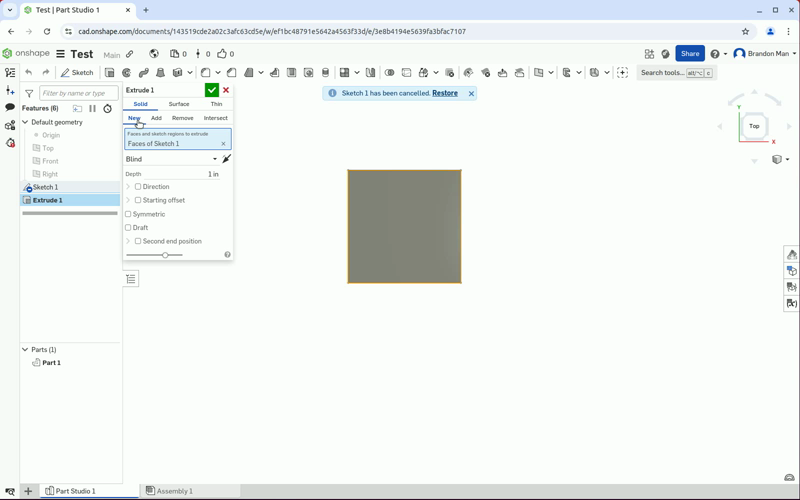
click(137, 120)
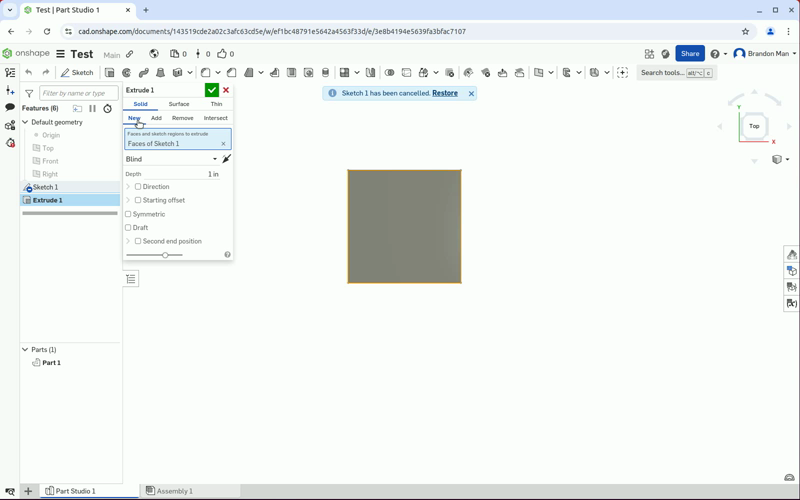
key(tab, 4)
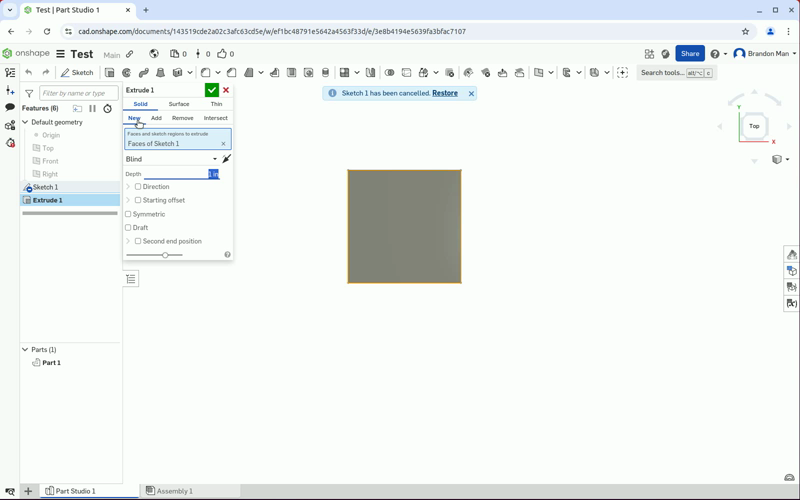
text(23.108)
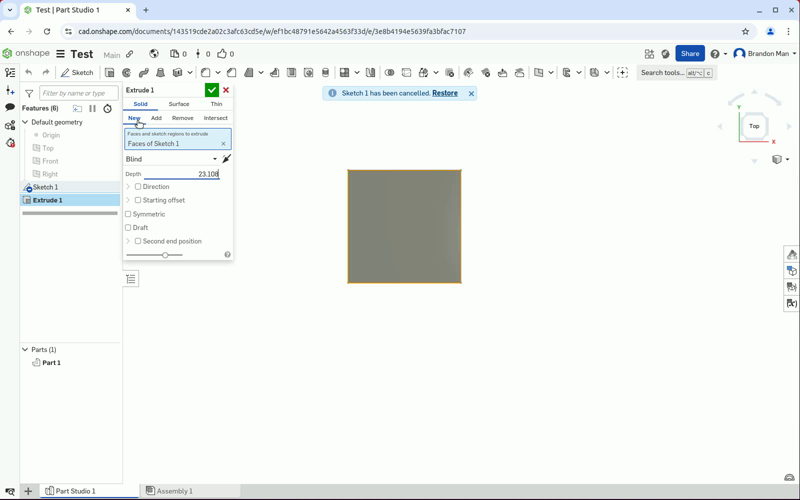
key(enter)
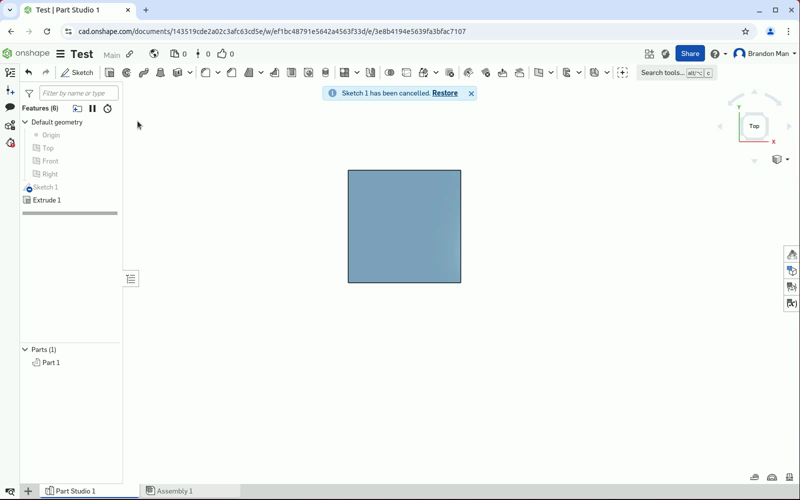
key(shift+h)
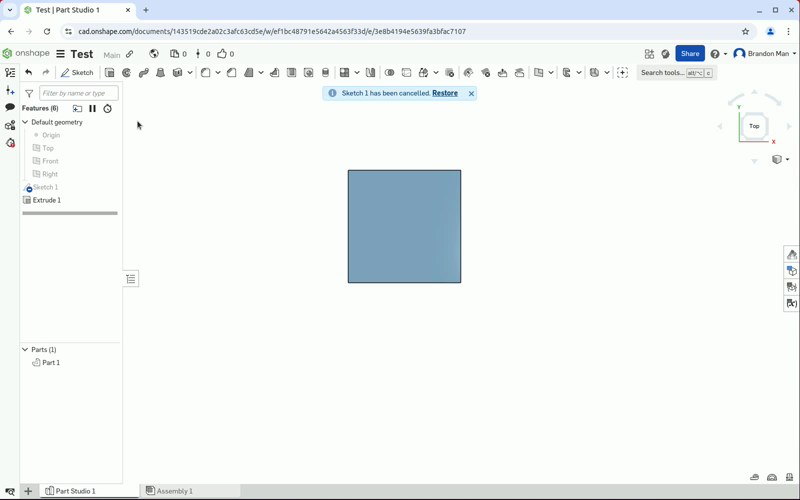
key(shift+h)
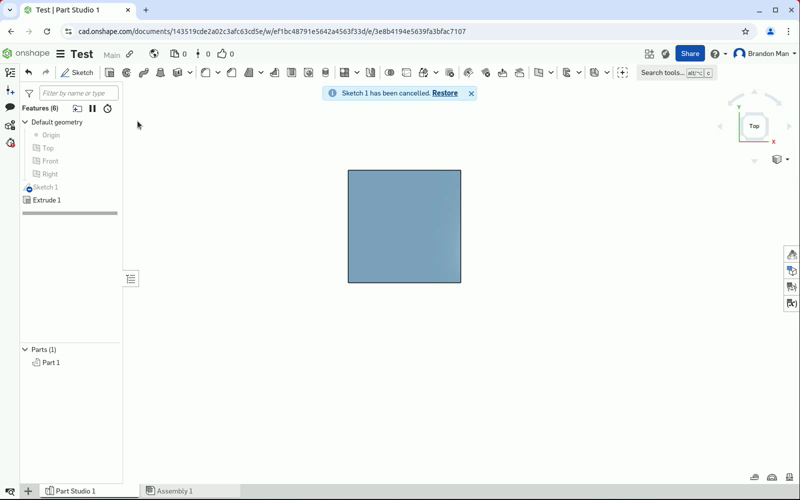
mouse_move(73, 189)
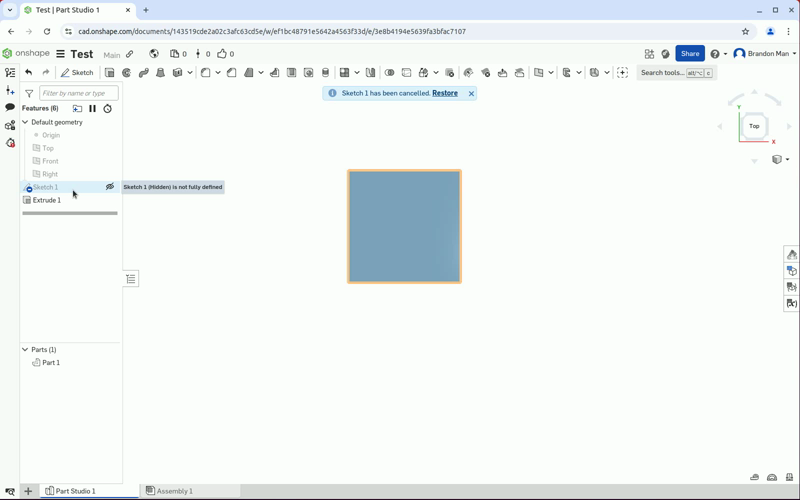
click(73, 189)
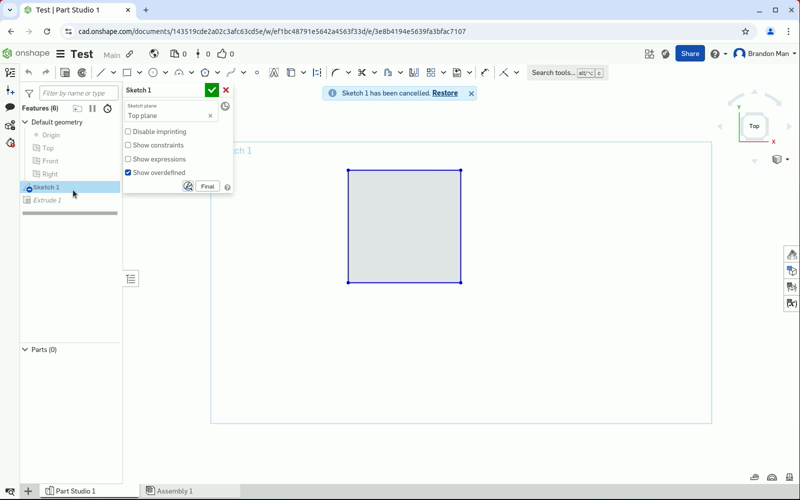
mouse_move(229, 92)
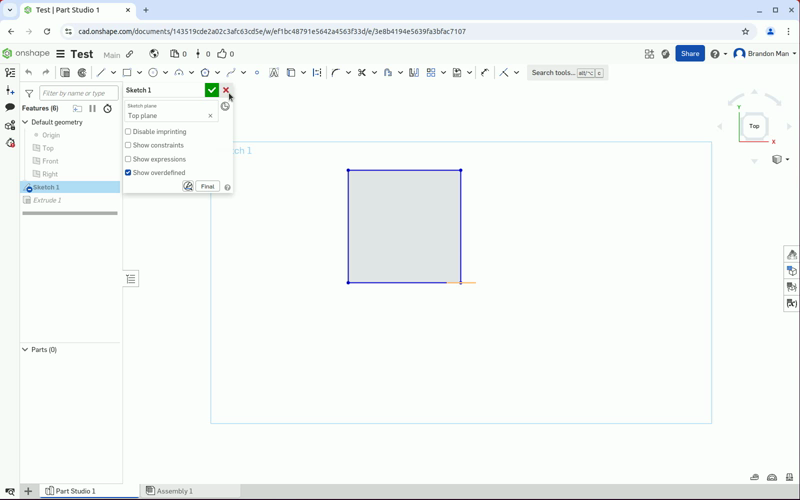
click(229, 92)
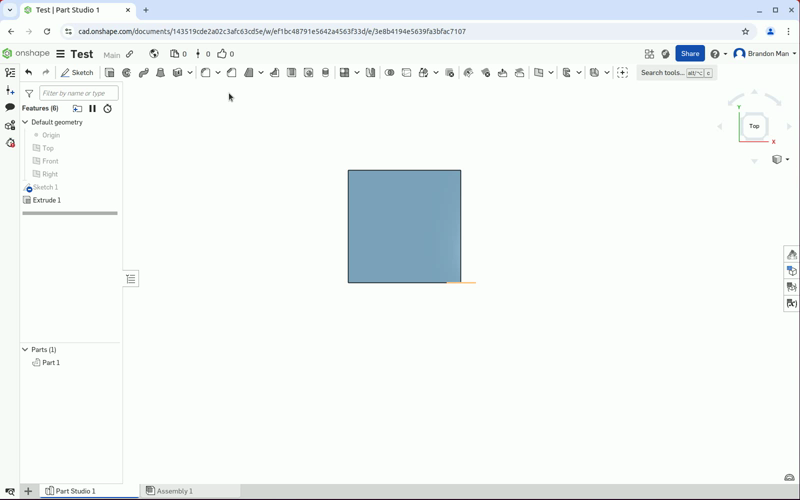
mouse_move(541, 75)
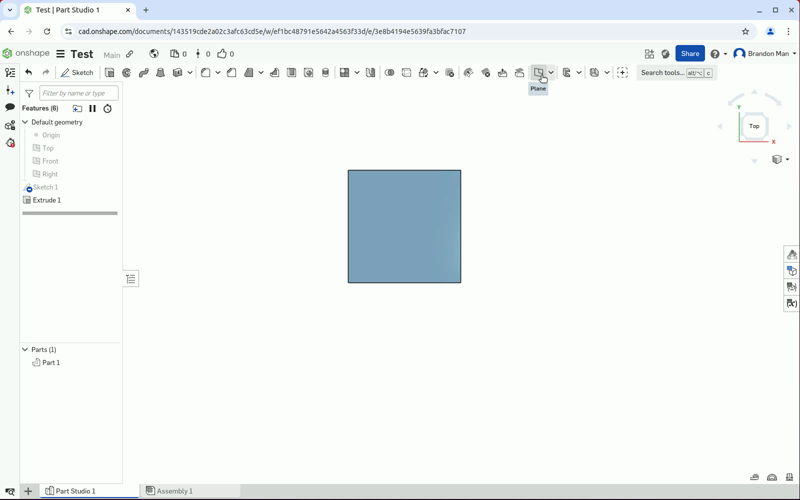
click(541, 75)
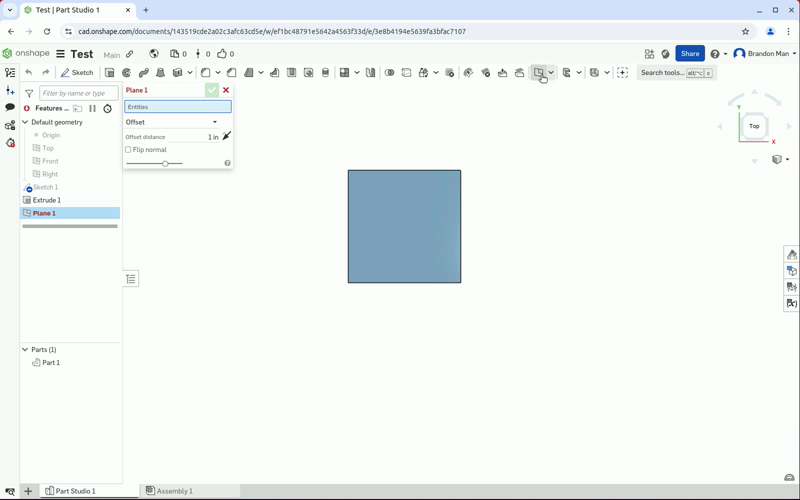
mouse_move(73, 150)
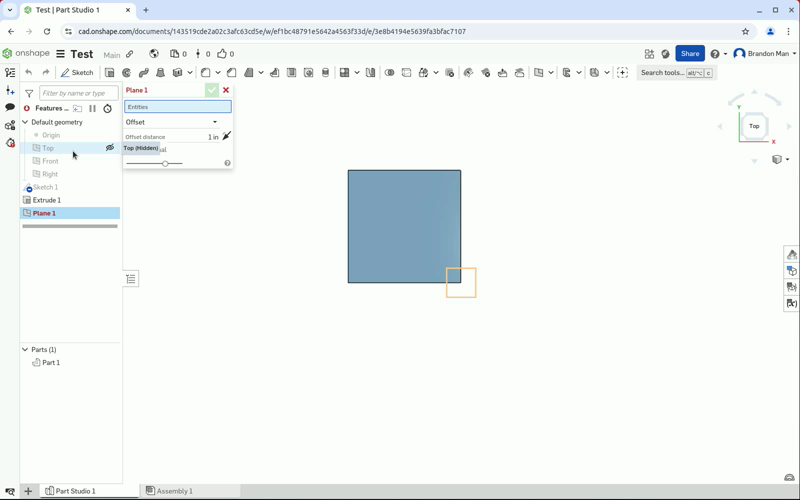
click(73, 150)
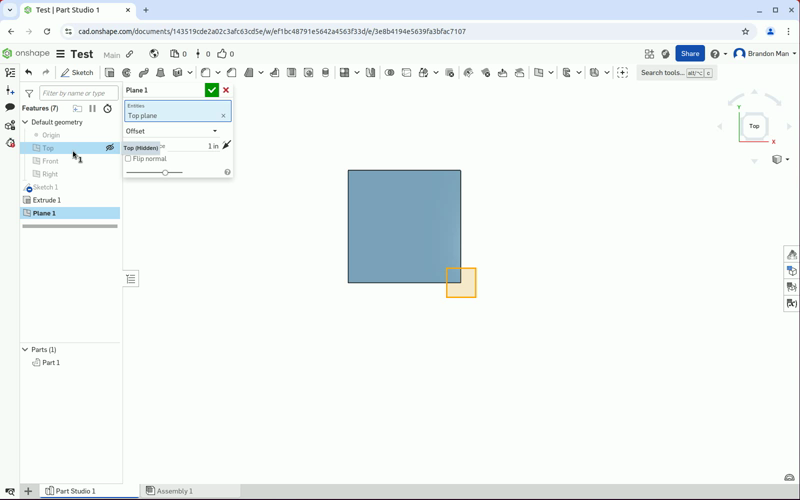
key(tab, 2)
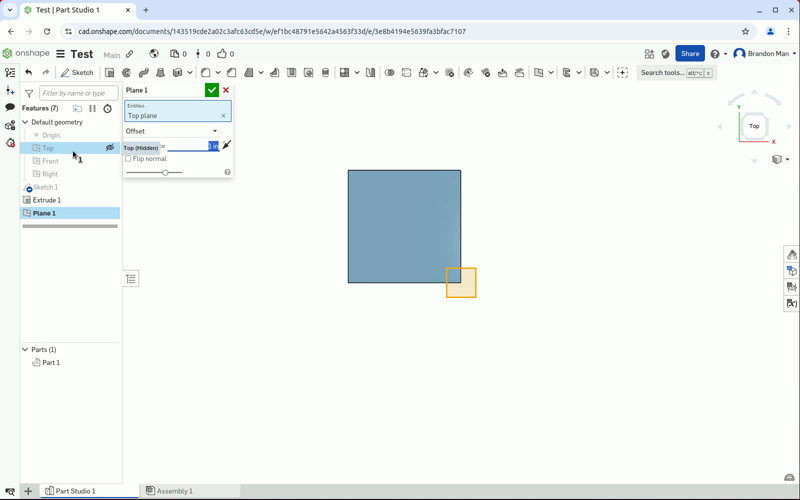
text(23.108)
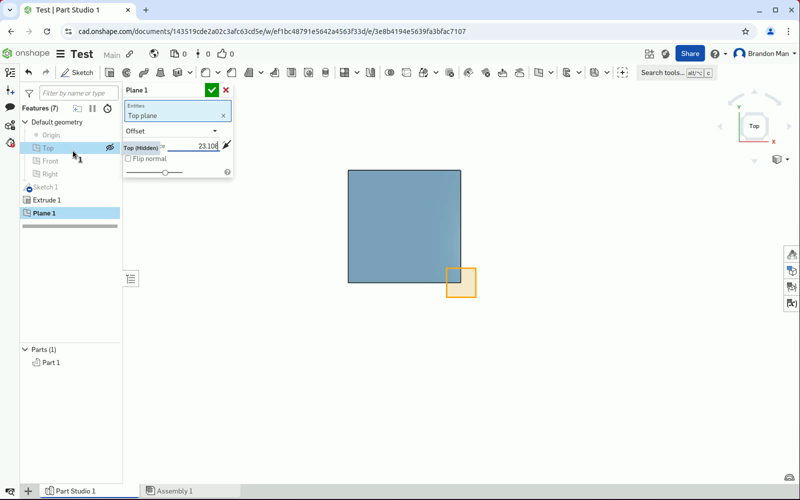
key(enter, 2)
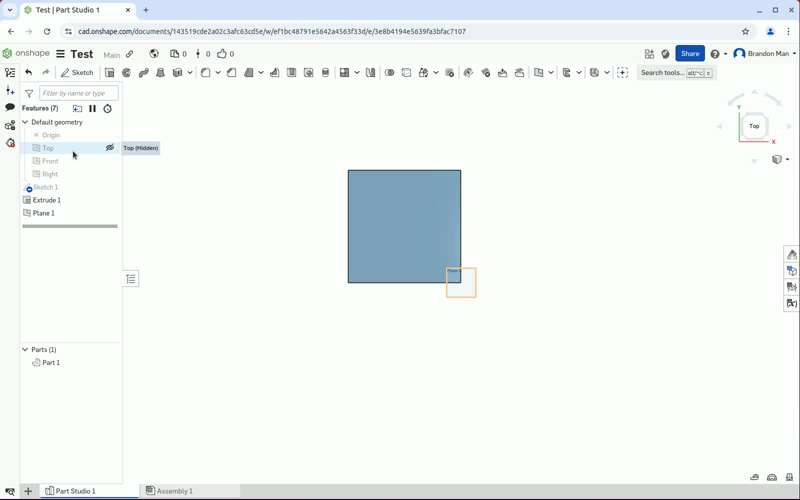
key(shift+s)
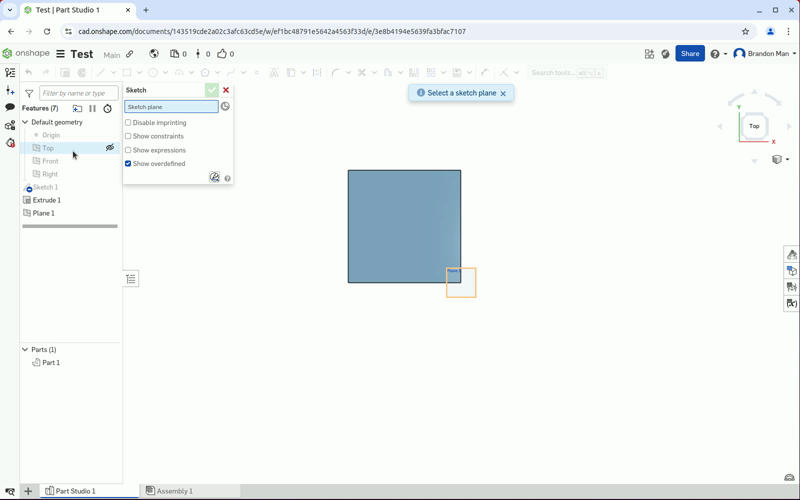
mouse_move(73, 215)
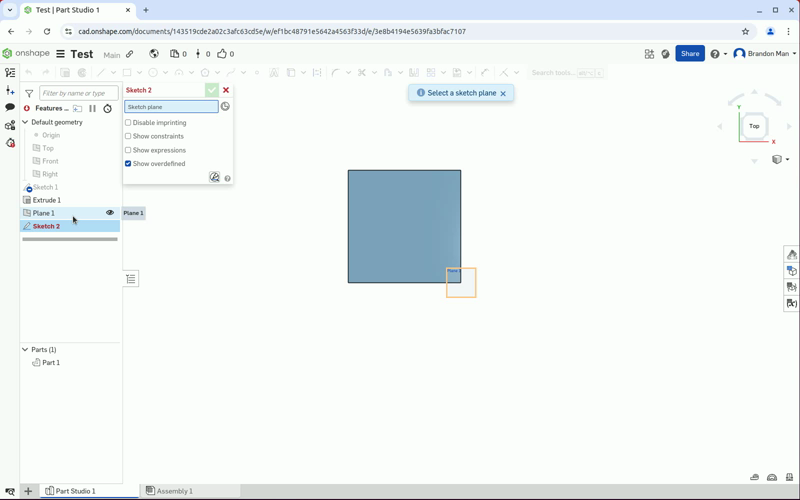
click(73, 215)
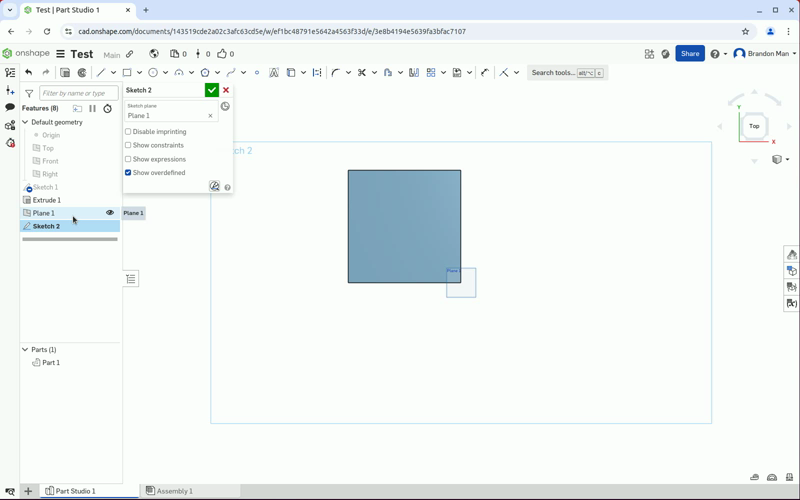
mouse_move(73, 352)
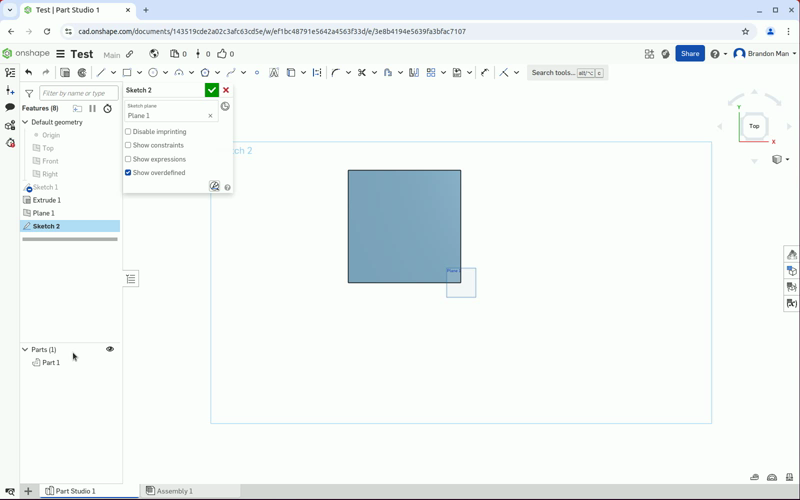
key(y)
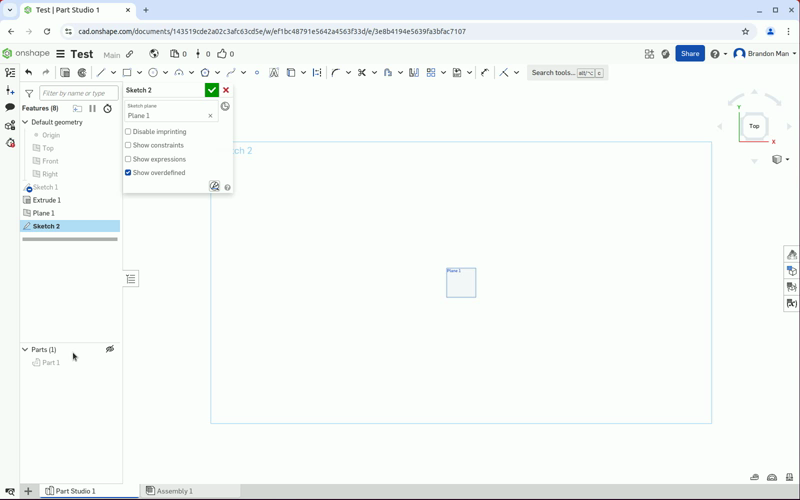
key(c)
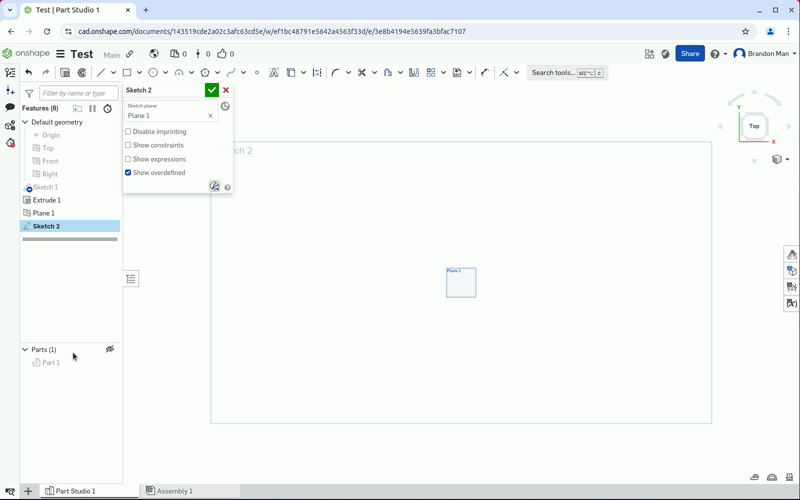
key_down(shift)
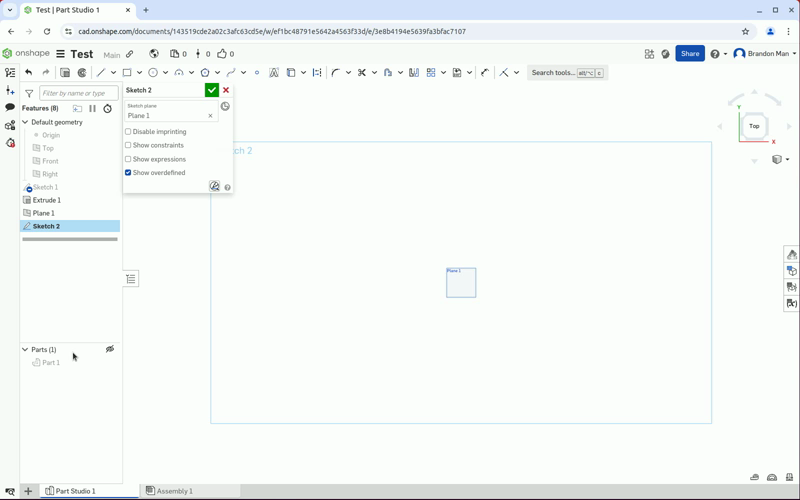
mouse_move(405, 226)
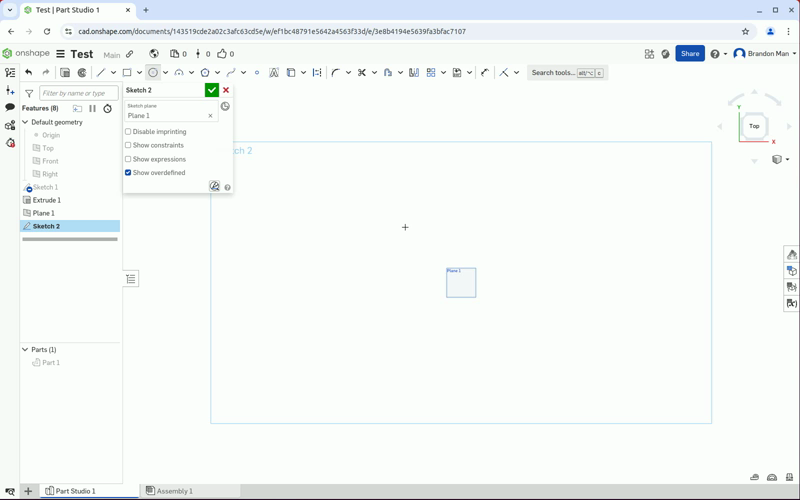
click(405, 226)
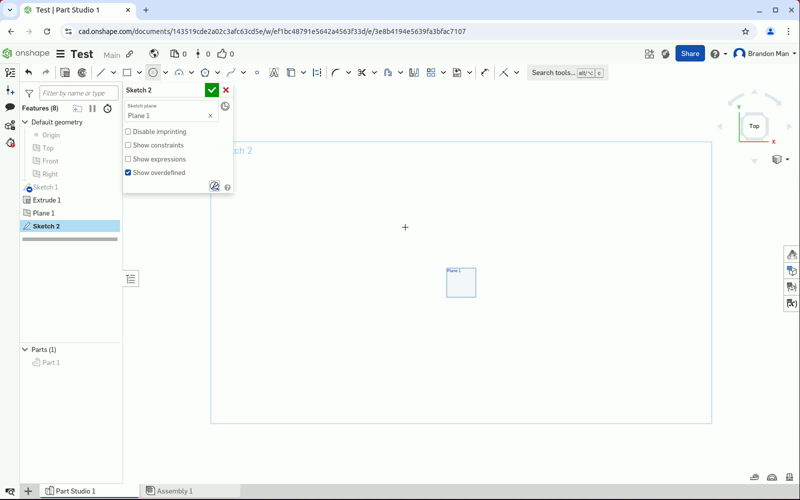
key_up(shift)
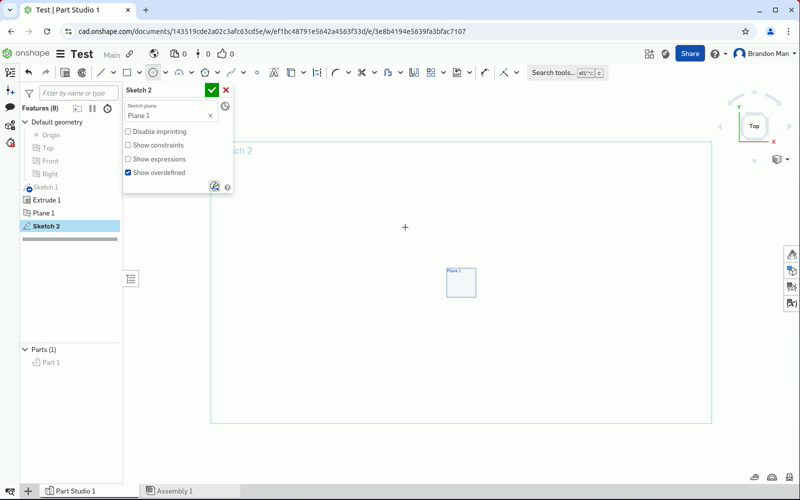
mouse_move(434, 226)
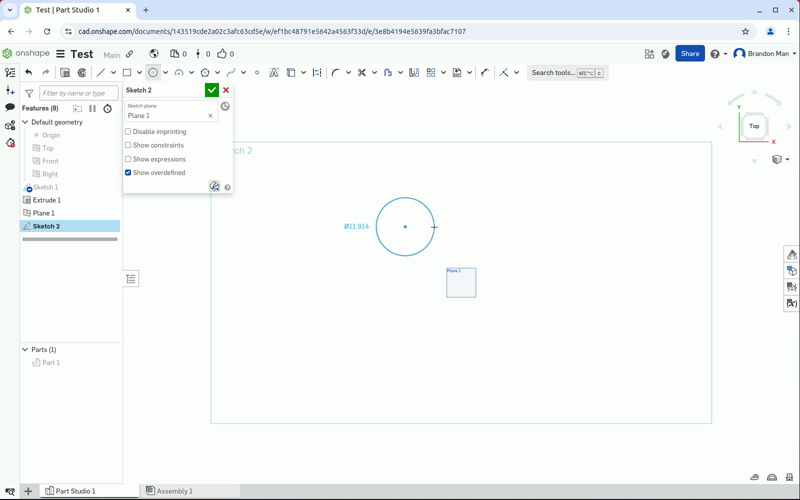
click(434, 226)
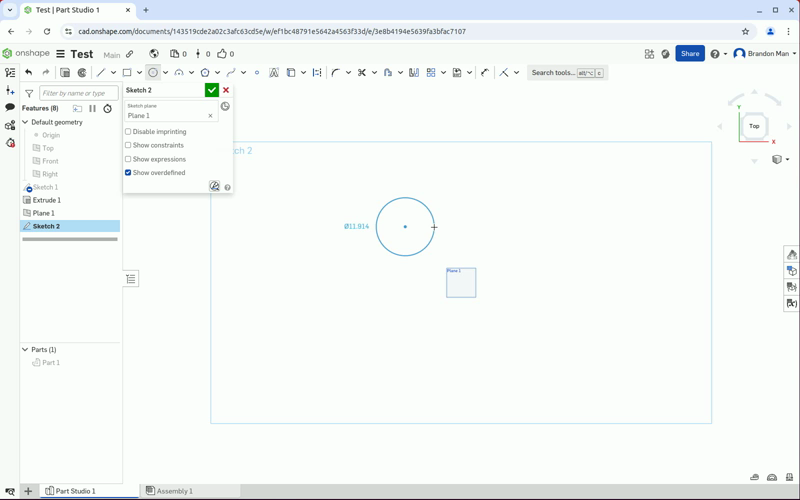
key(esc)
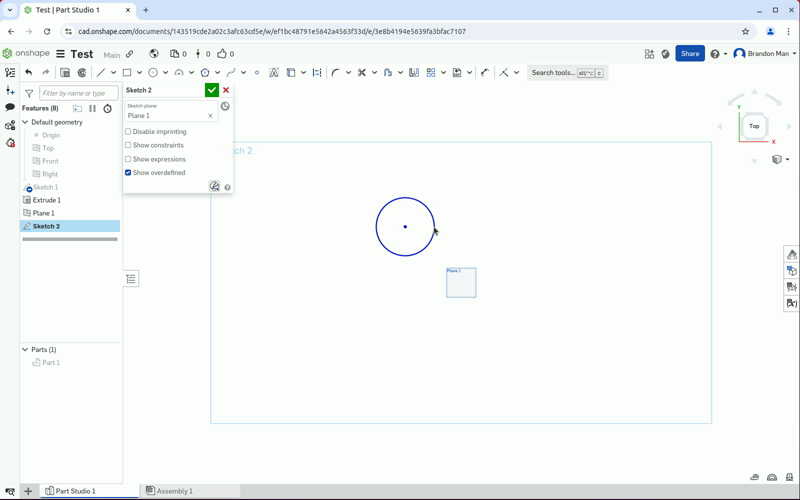
mouse_move(431, 226)
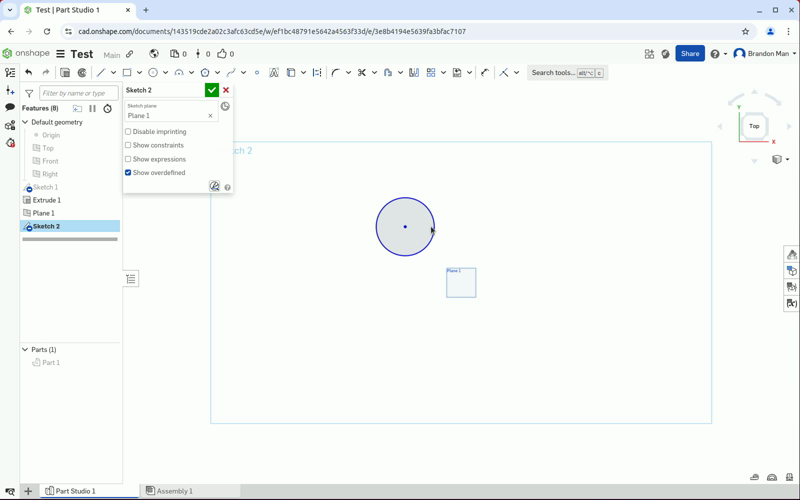
click(431, 226)
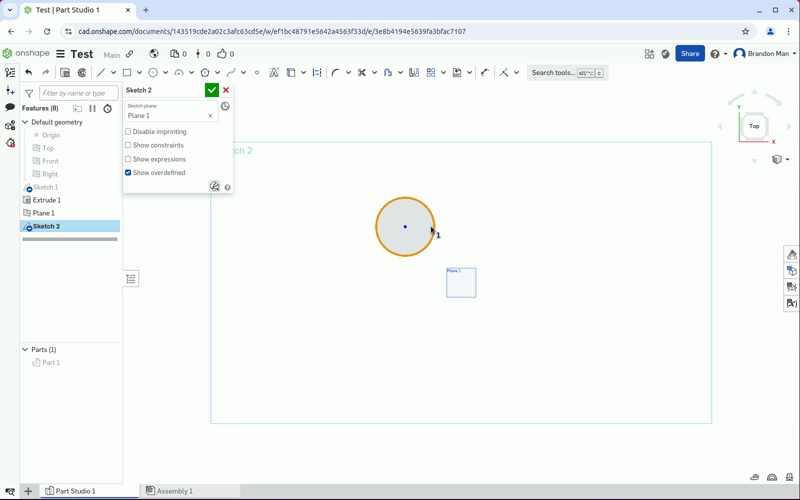
mouse_move(73, 352)
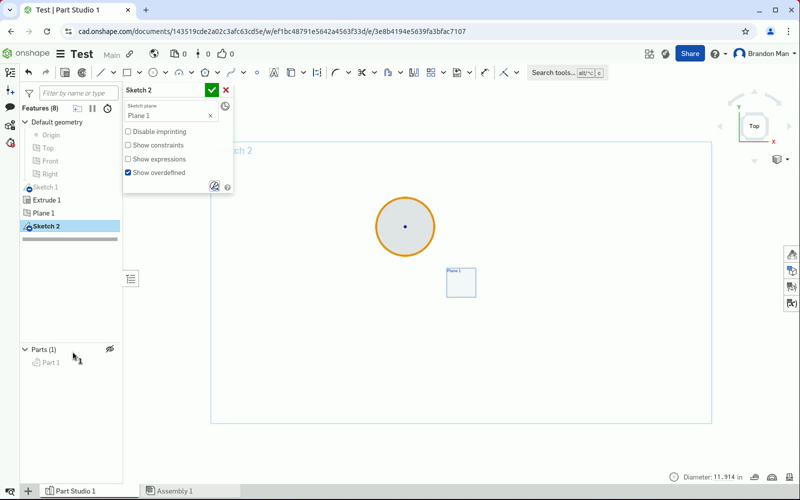
key(shift+y)
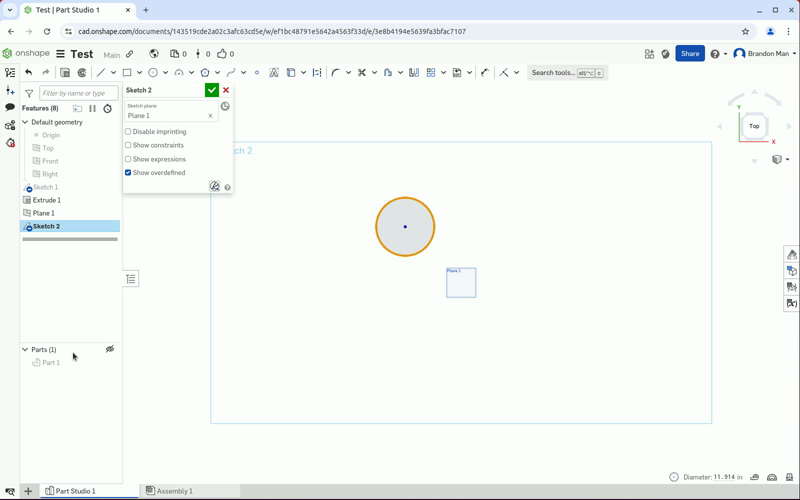
key(shift+e)
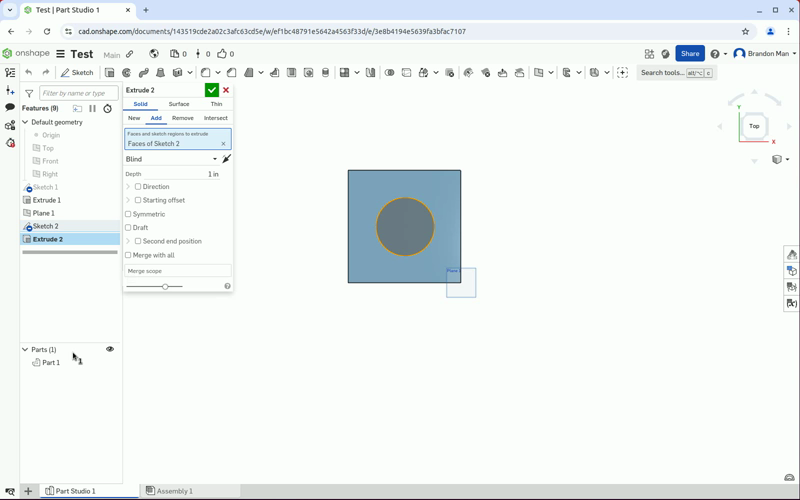
mouse_move(143, 106)
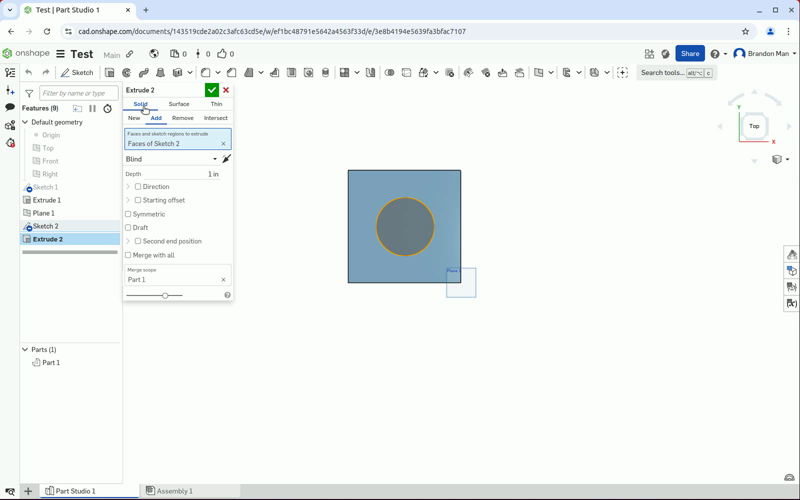
click(143, 106)
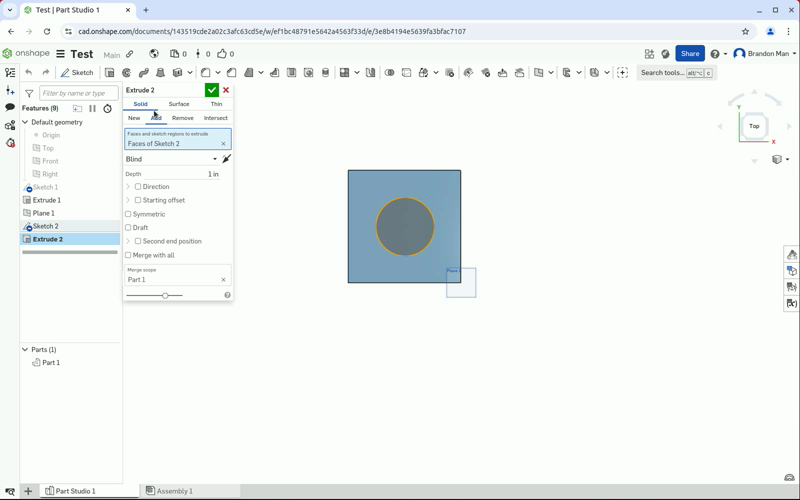
mouse_move(186, 120)
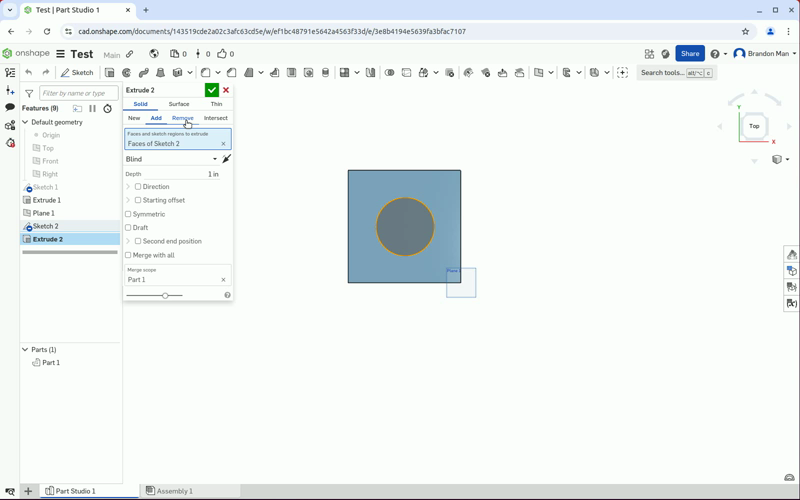
click(186, 120)
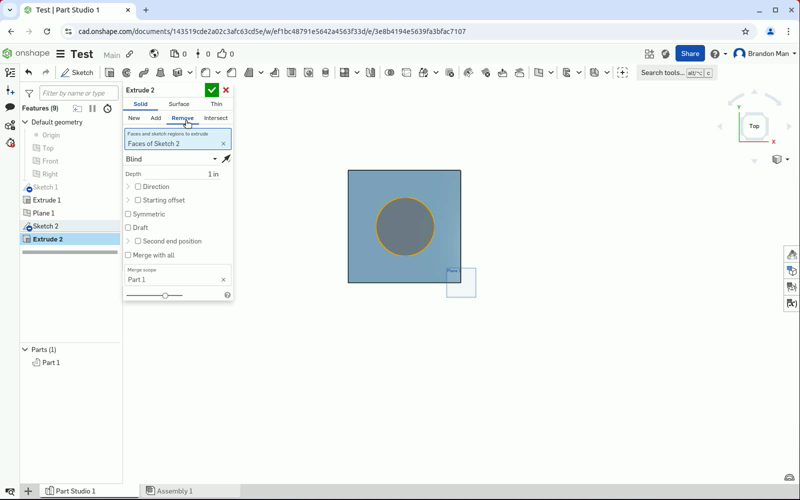
key(tab, 4)
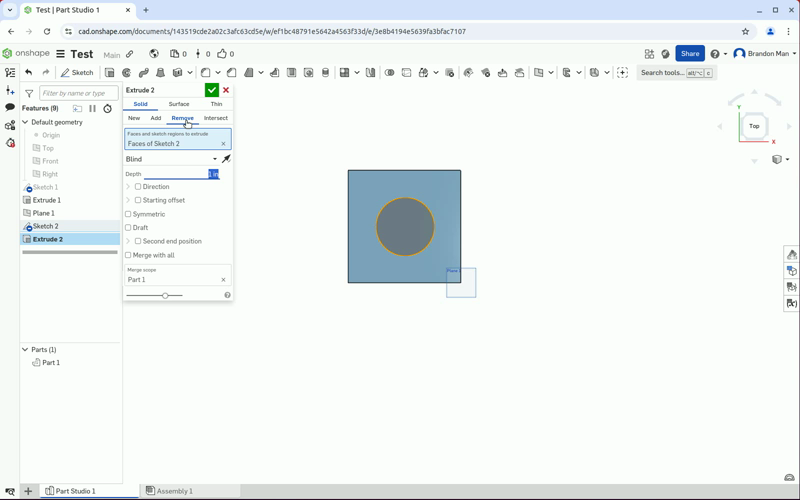
text(11.554)
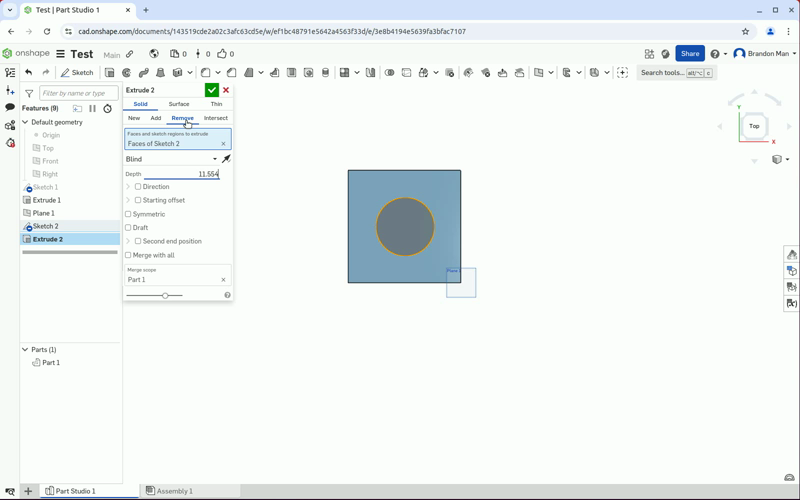
key(tab, 6)
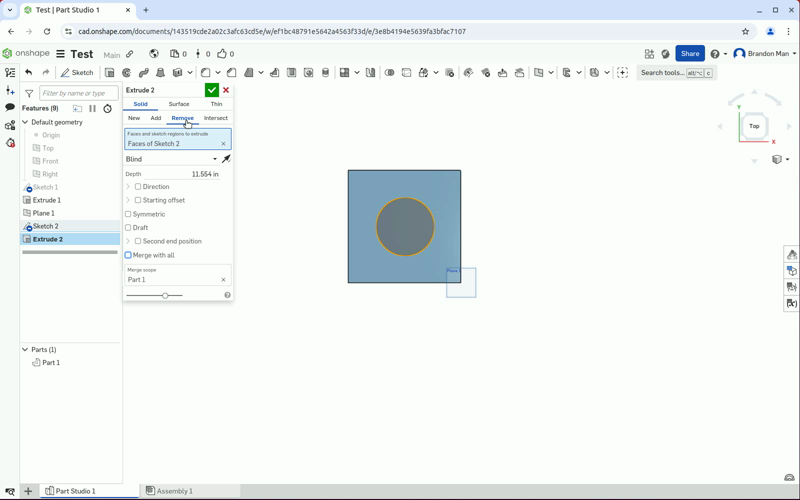
key(space)
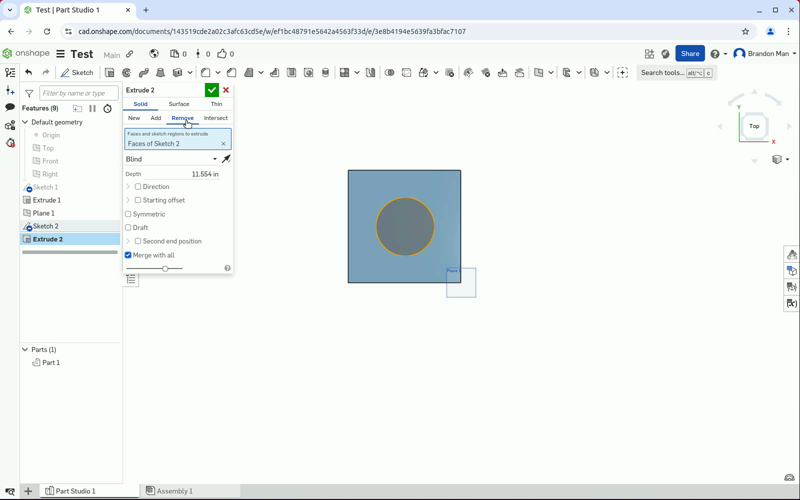
key(enter)
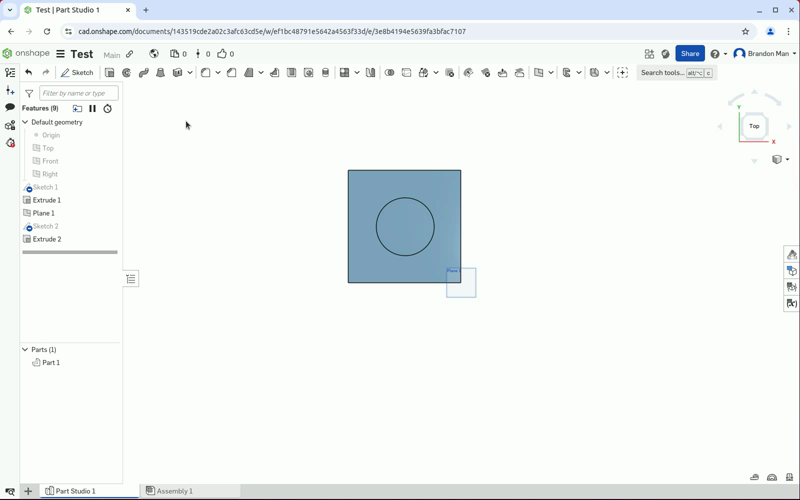
key(shift+h)
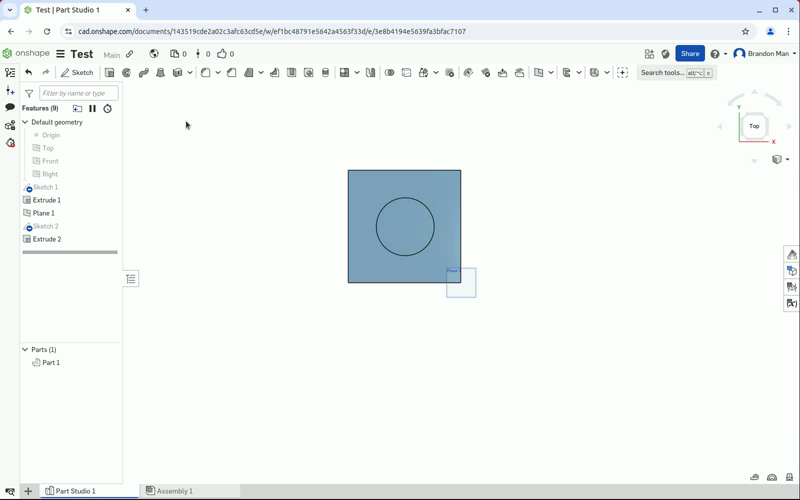
key(shift+h)
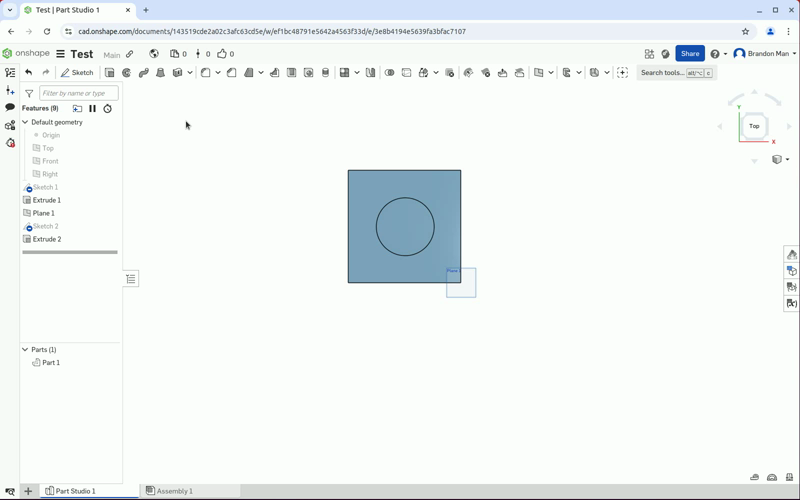
key(shift+7)
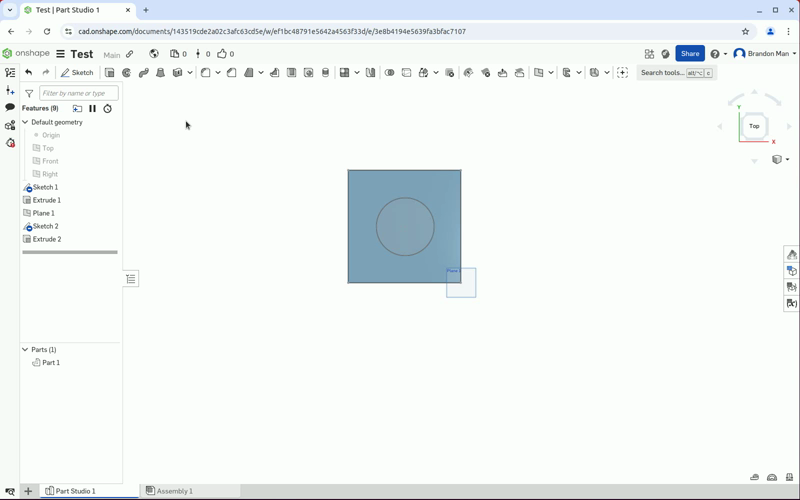
key(up, 3)
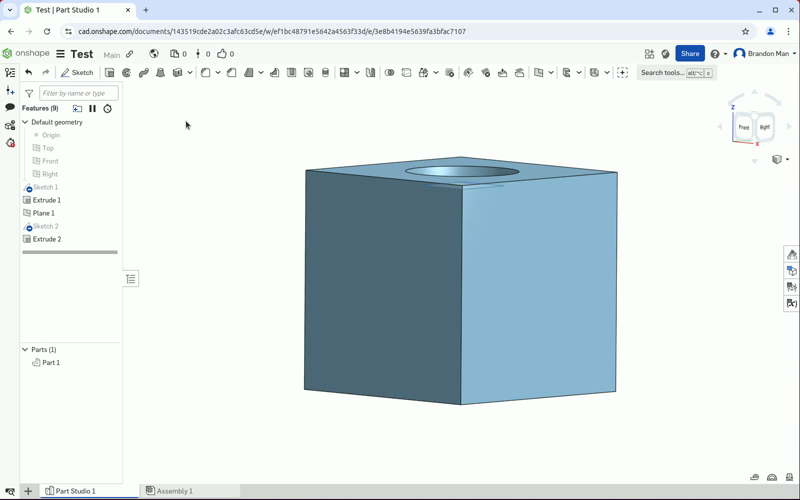
key(left, 3)
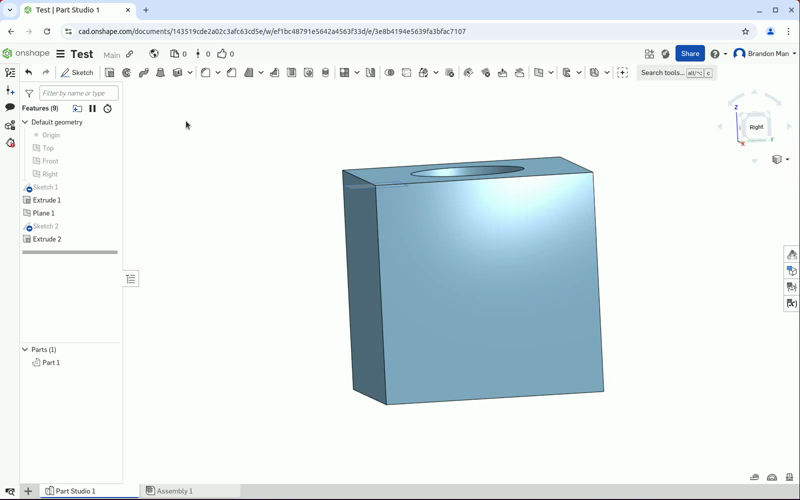
key(right, 3)
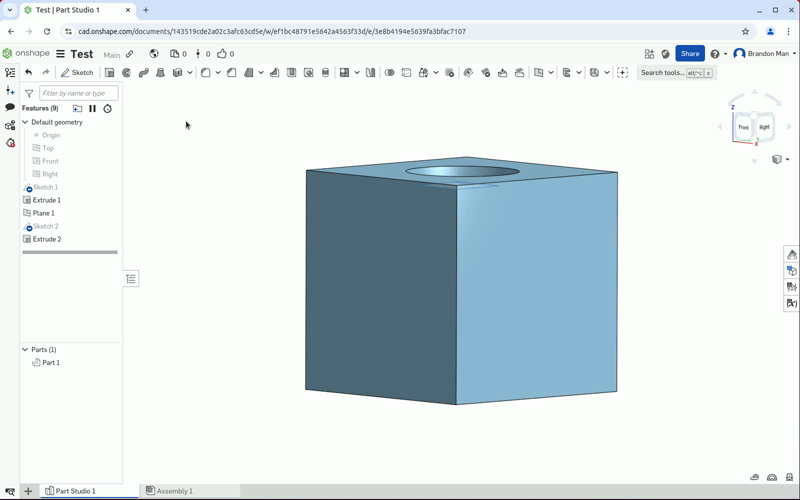
key(down, 3)
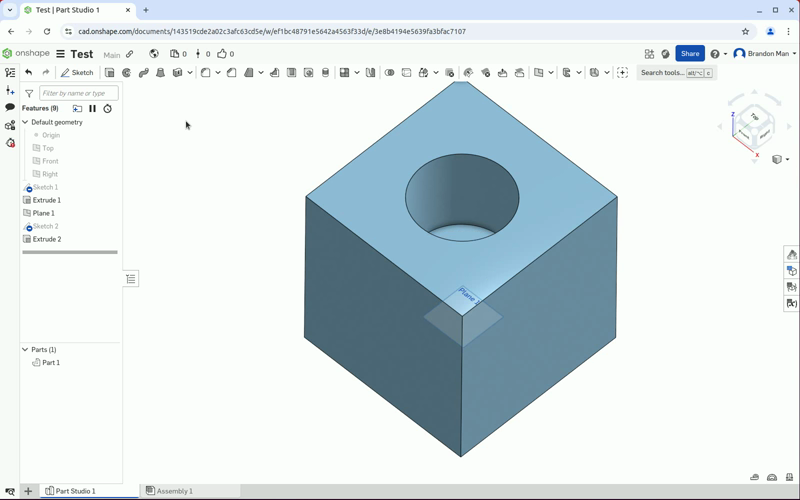
mouse_move(73, 189)
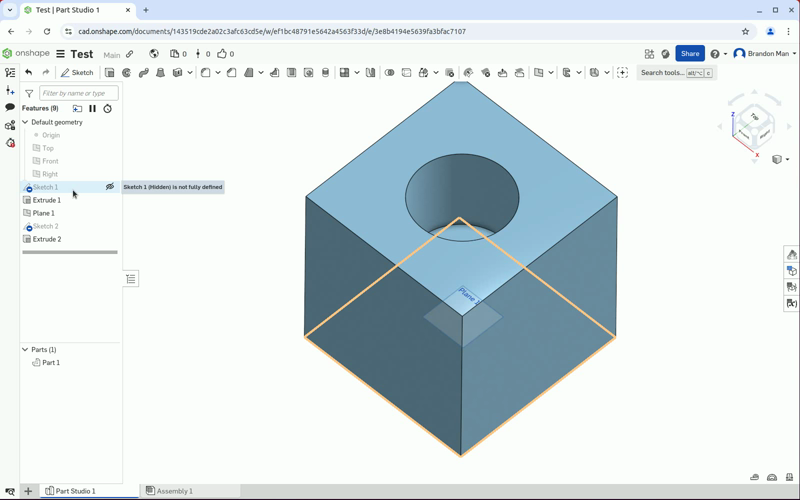
click(73, 189)